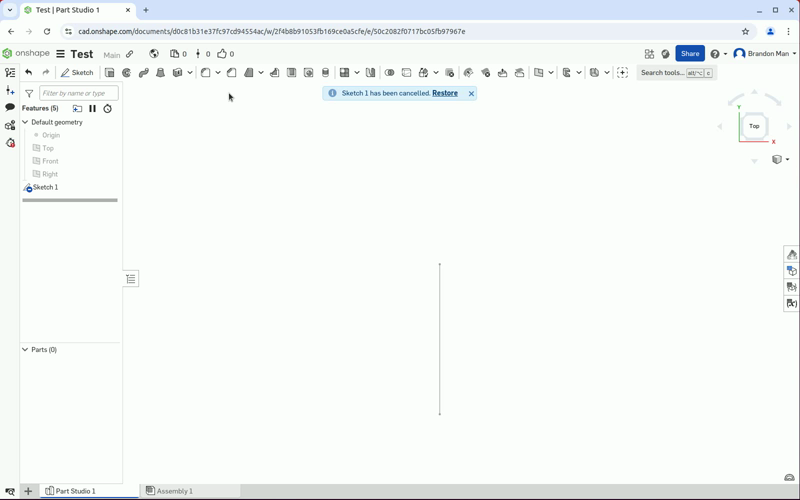
key(shift+h)
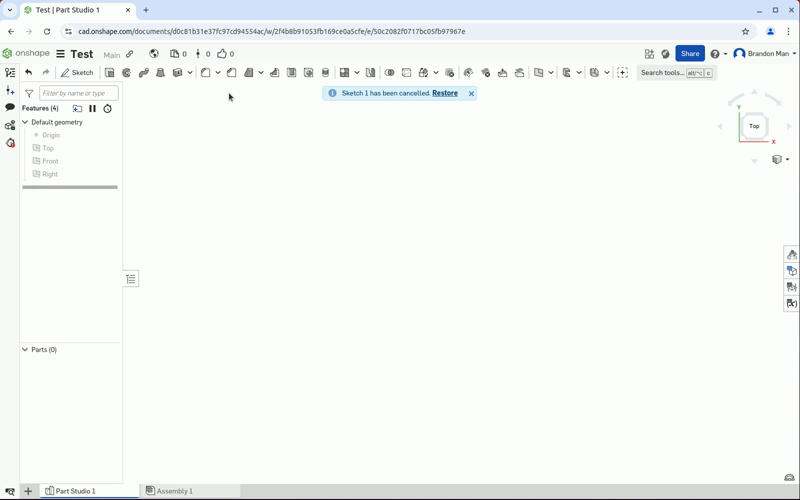
key(shift+s)
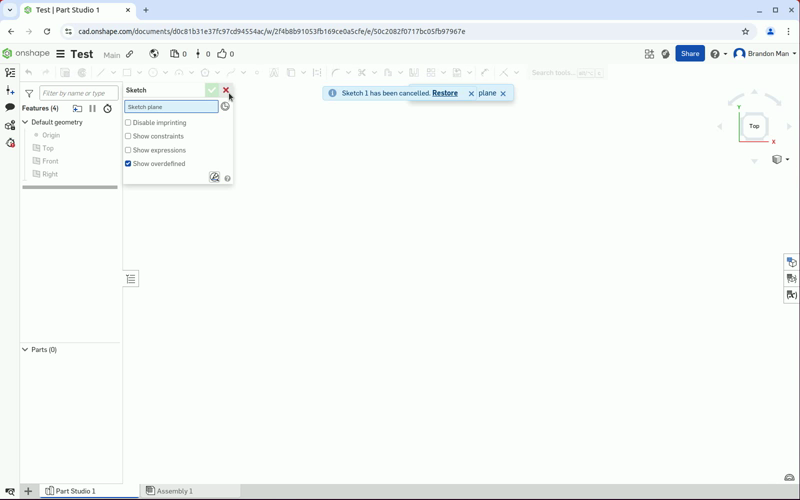
mouse_move(73, 150)
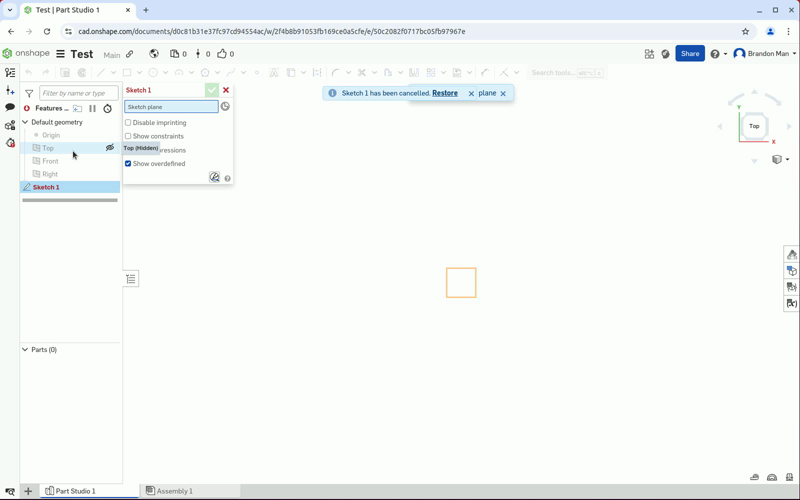
click(73, 150)
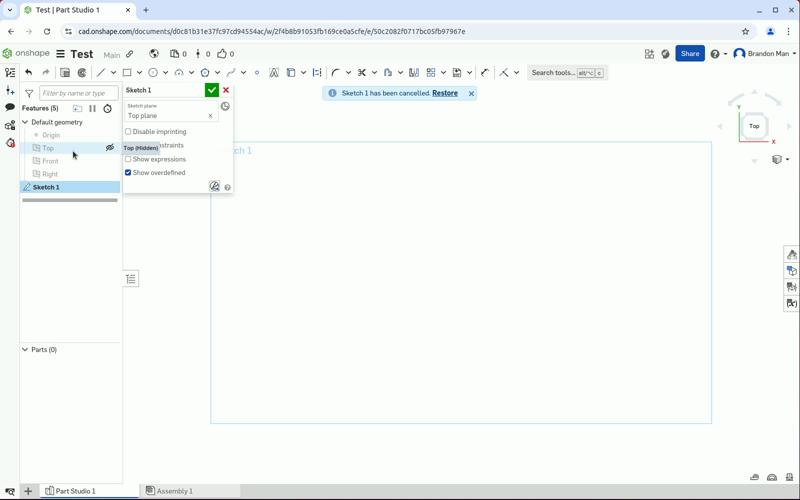
mouse_move(73, 352)
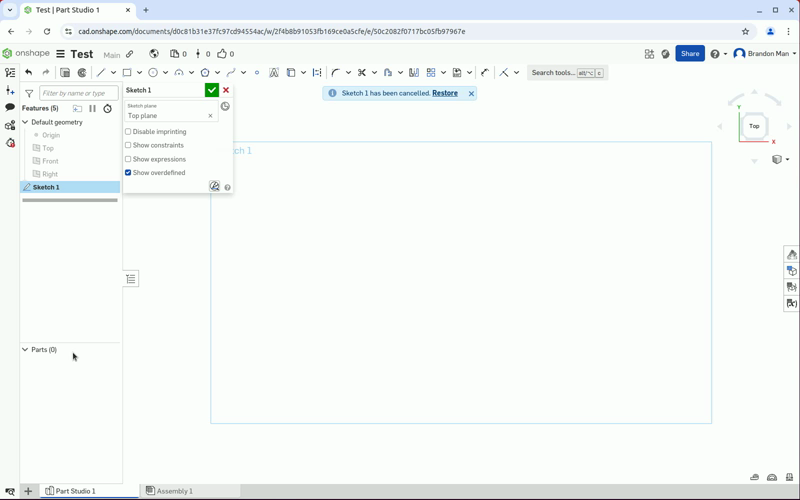
key(y)
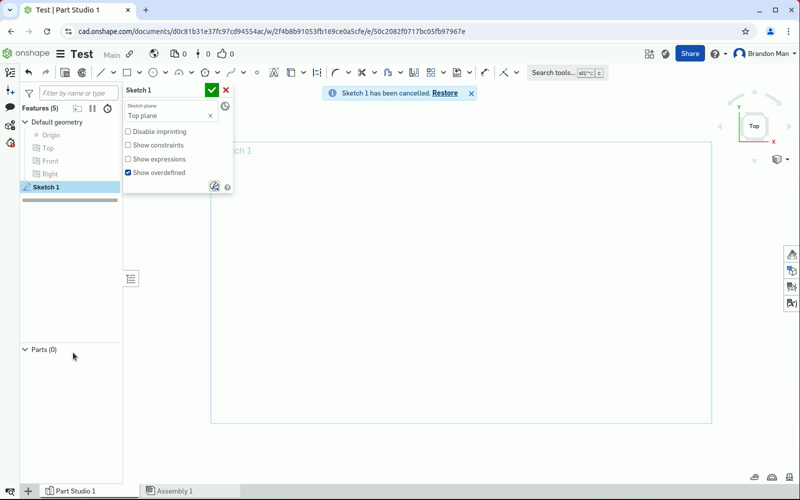
key(l)
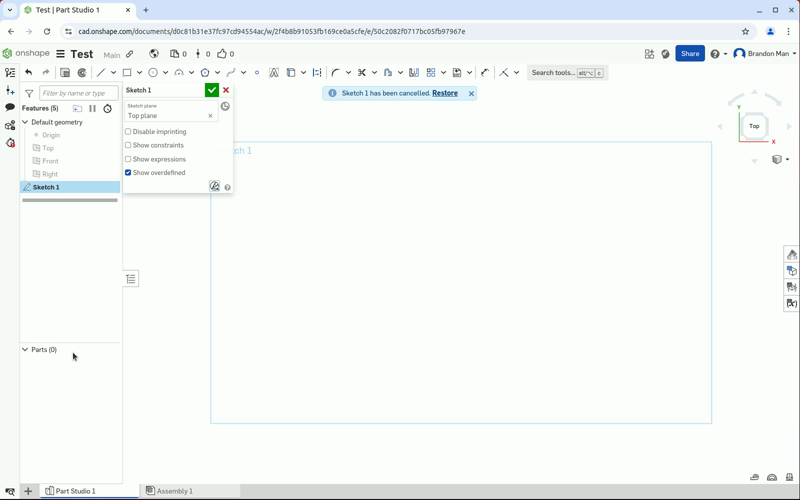
key_down(shift)
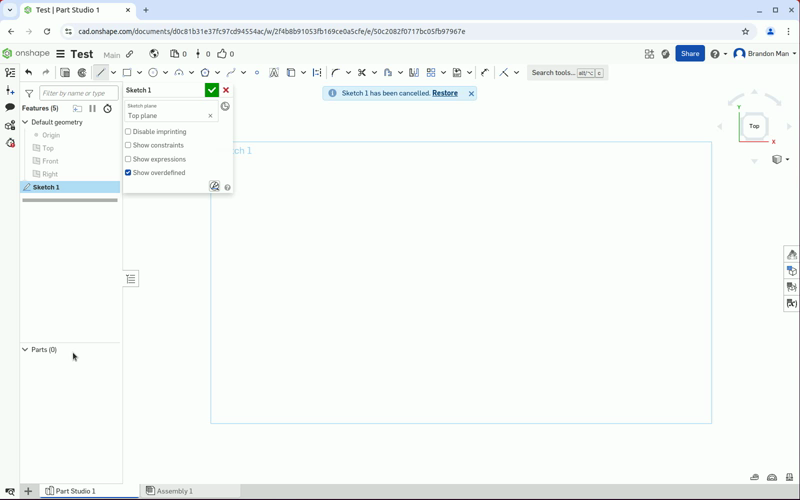
mouse_move(349, 282)
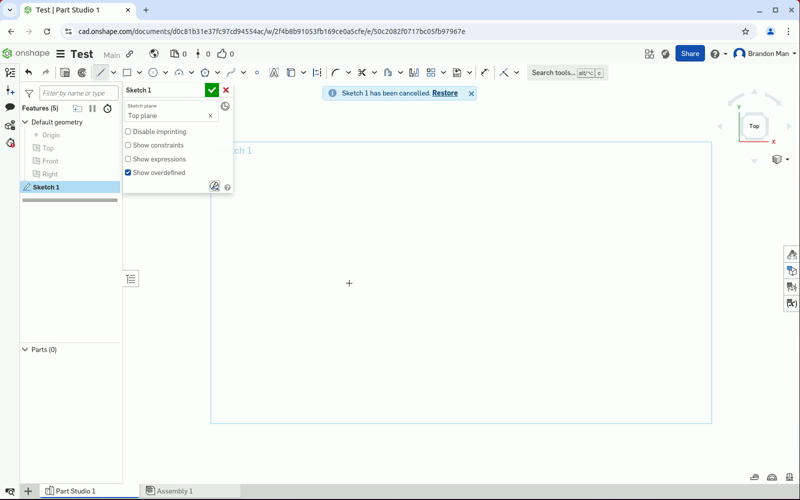
click(349, 282)
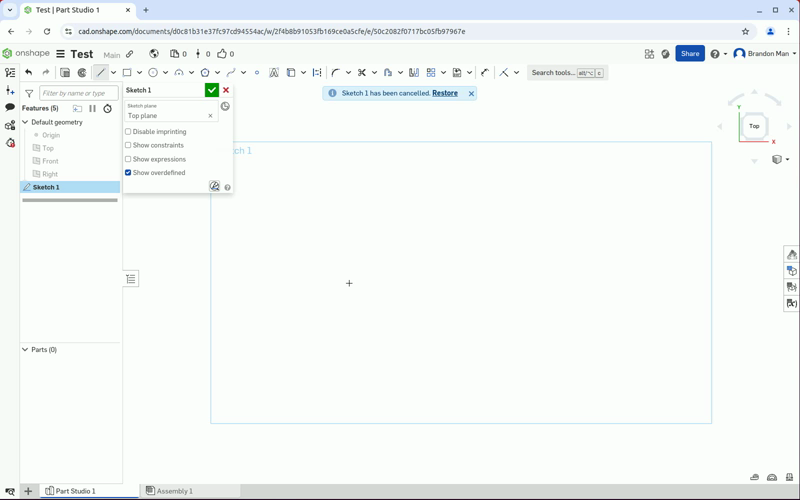
key_up(shift)
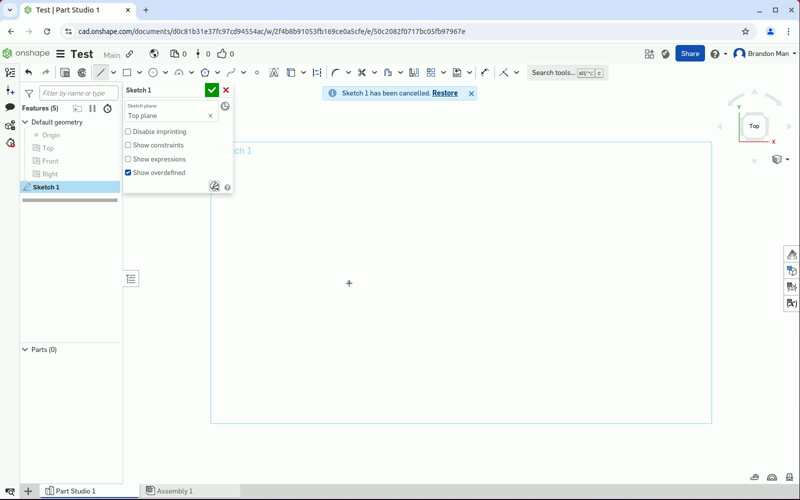
key_down(shift)
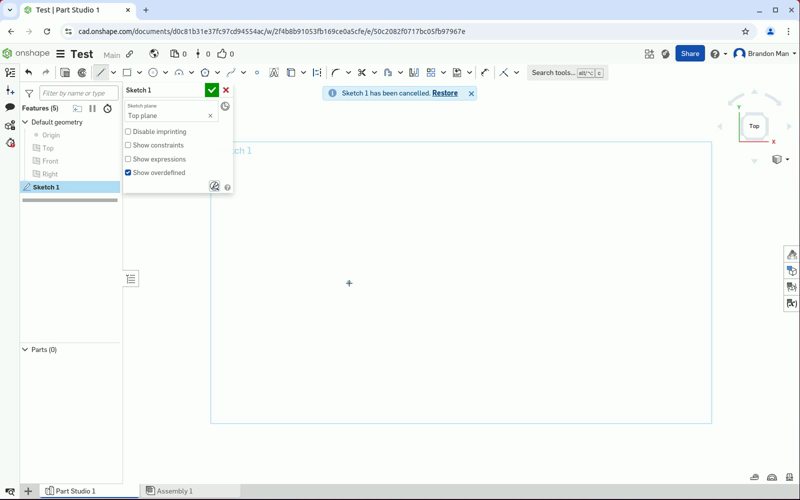
mouse_move(405, 378)
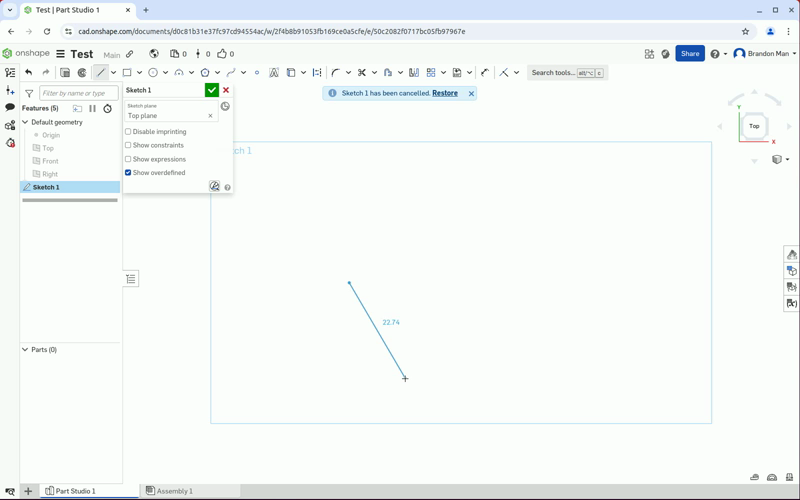
click(405, 378)
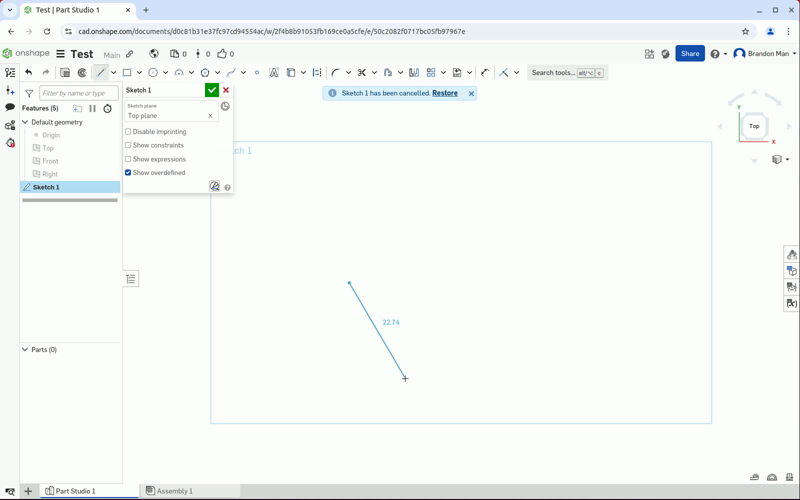
key_up(shift)
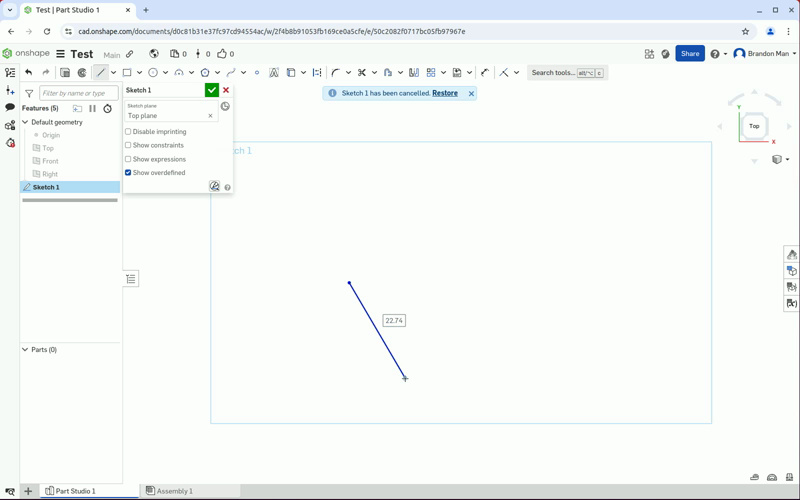
key_down(shift)
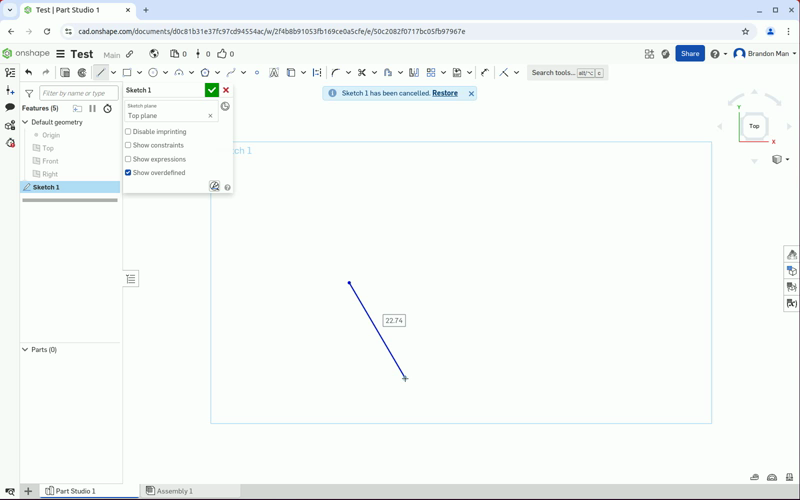
mouse_move(514, 378)
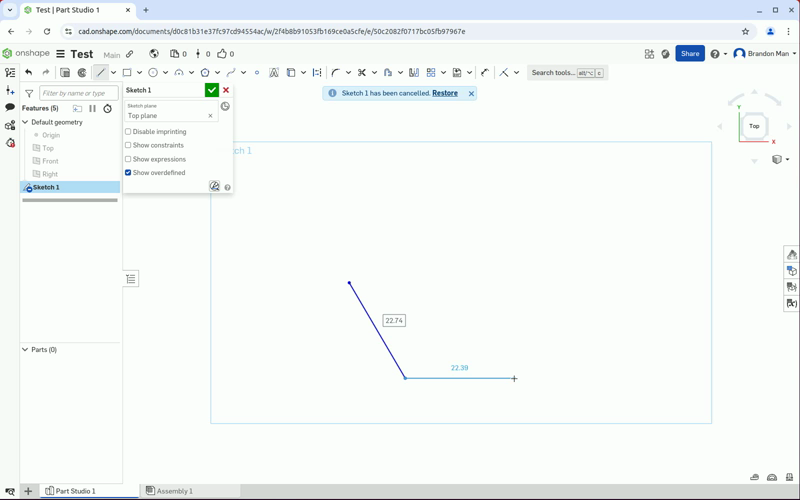
click(514, 378)
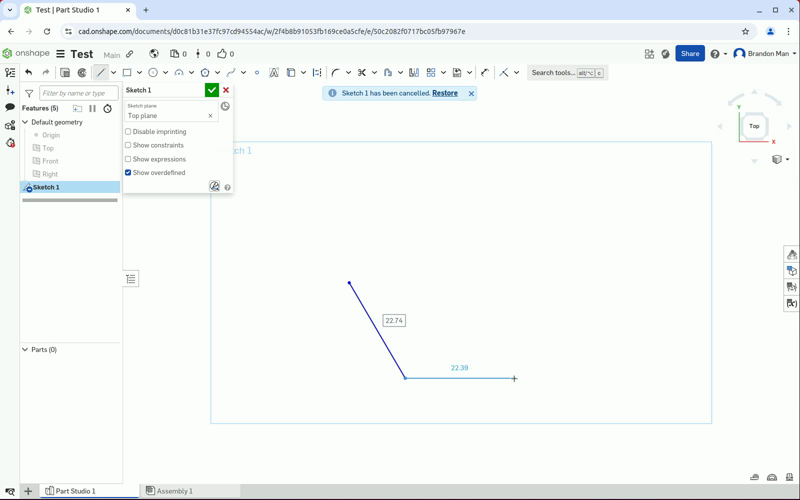
key_up(shift)
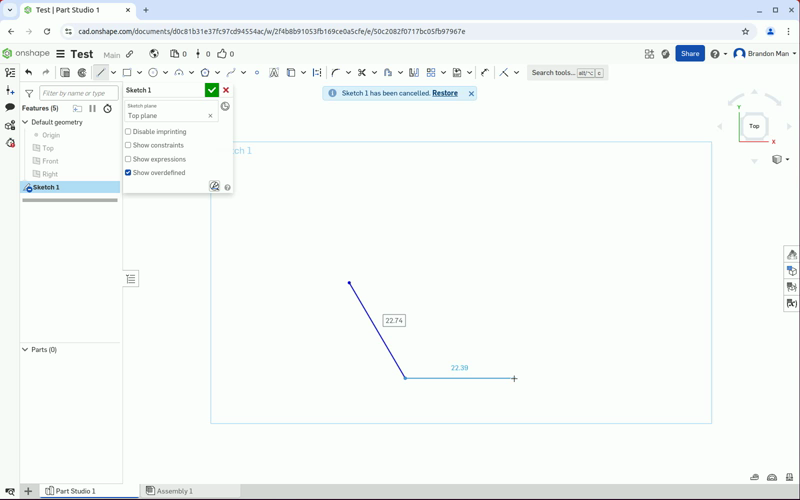
key_down(shift)
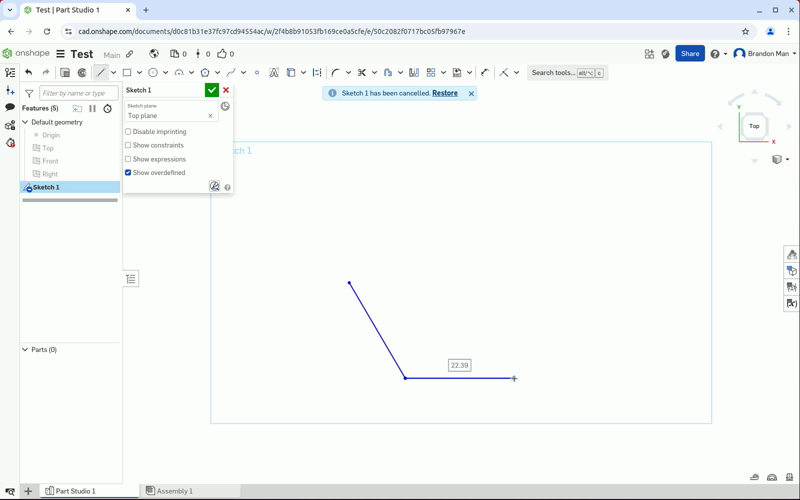
mouse_move(569, 282)
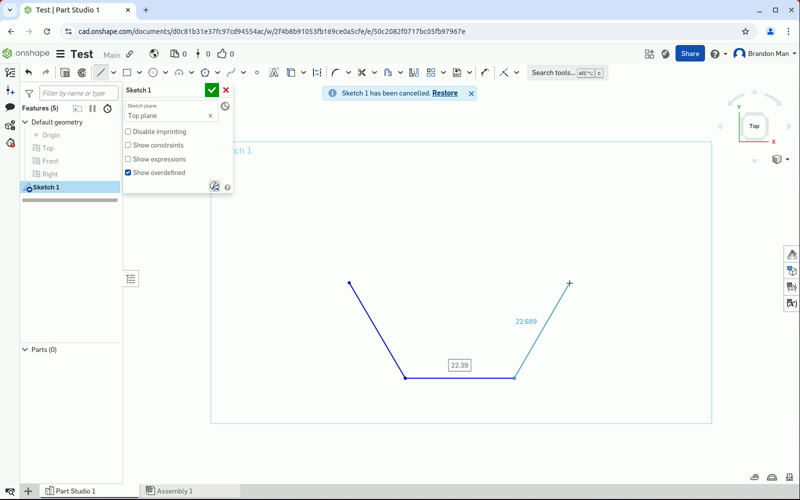
click(569, 282)
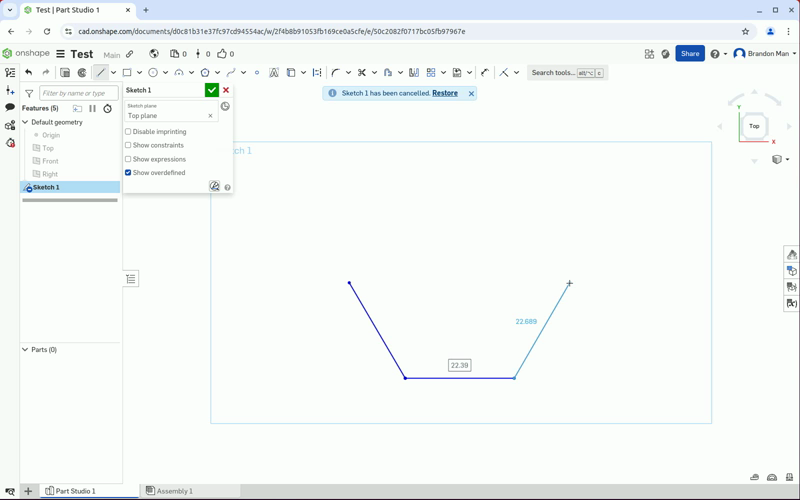
key_up(shift)
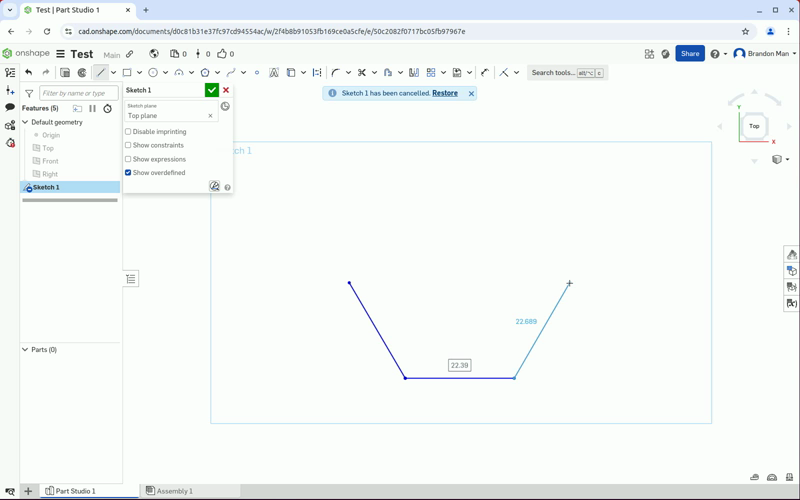
key_down(shift)
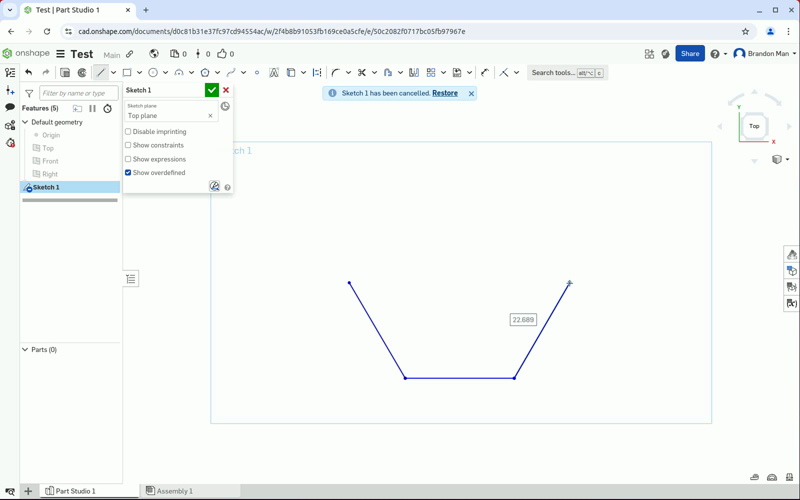
mouse_move(514, 187)
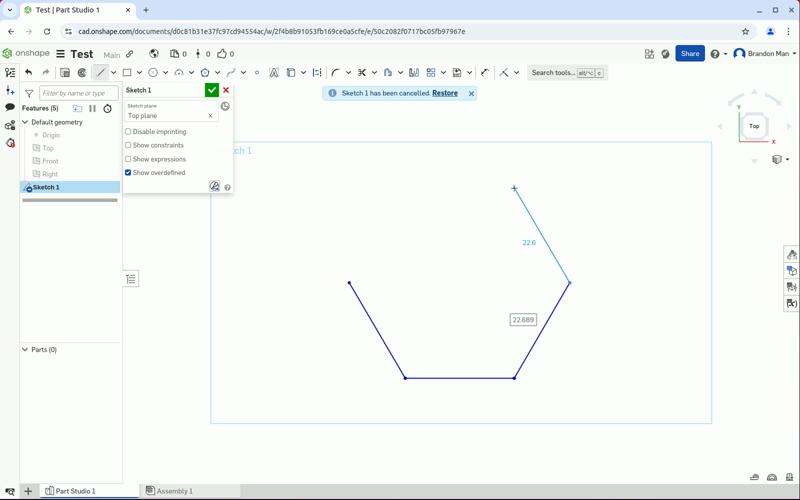
click(514, 187)
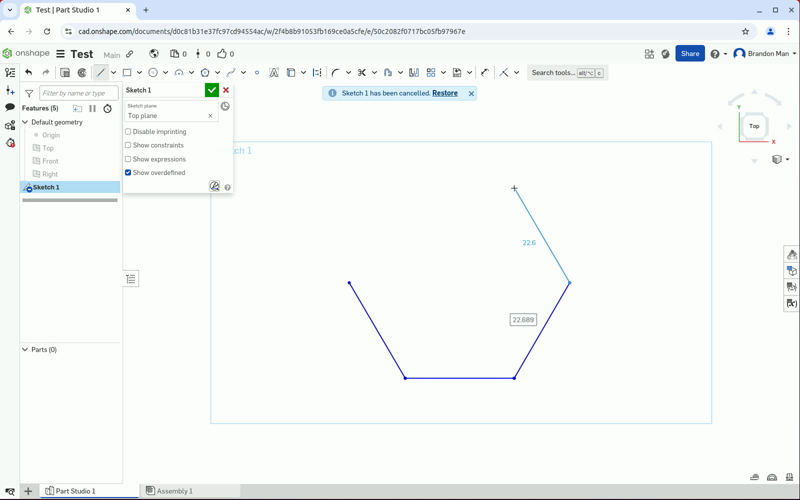
key_up(shift)
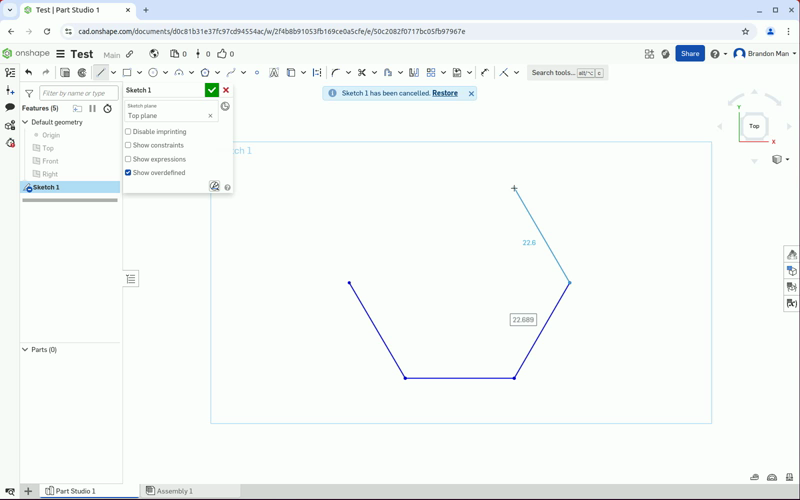
key_down(shift)
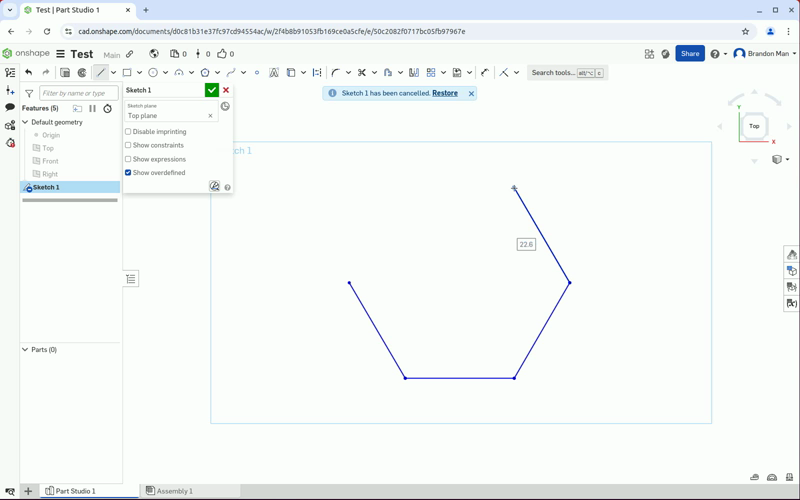
mouse_move(405, 187)
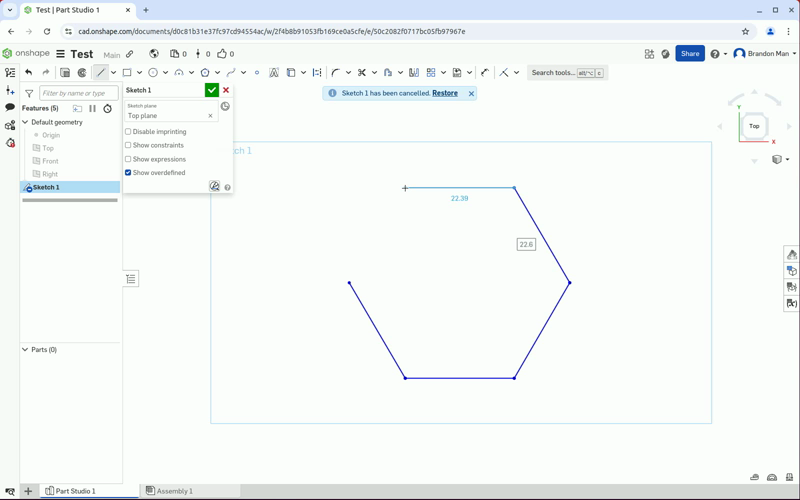
click(405, 187)
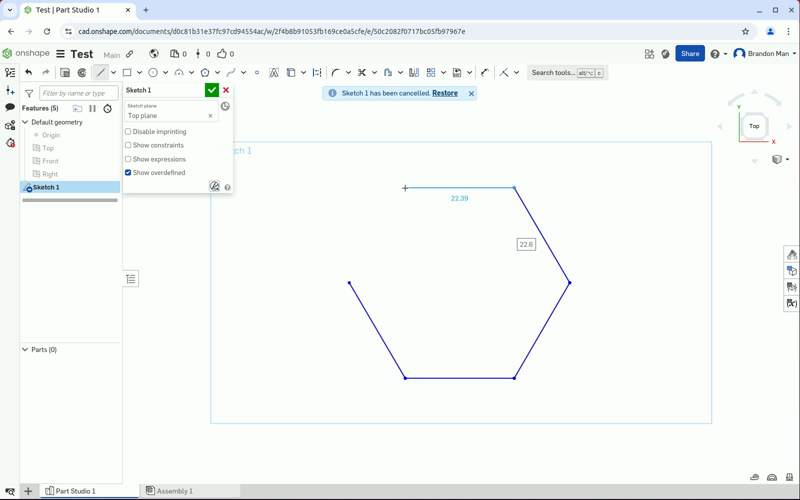
key_up(shift)
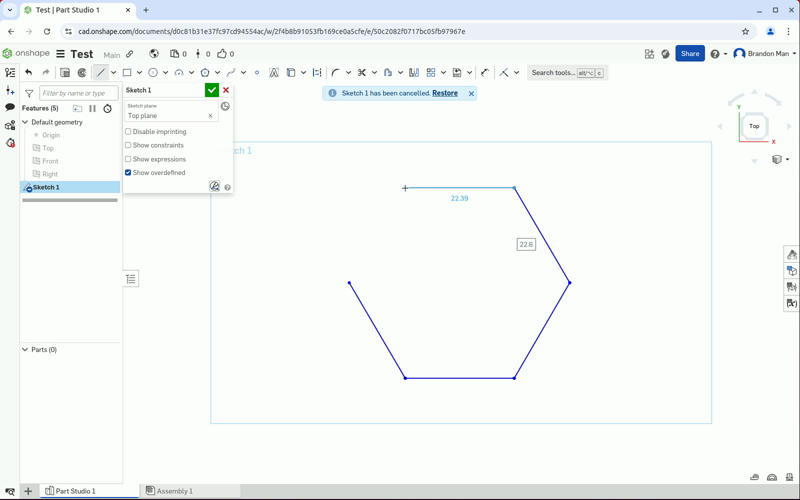
key_down(shift)
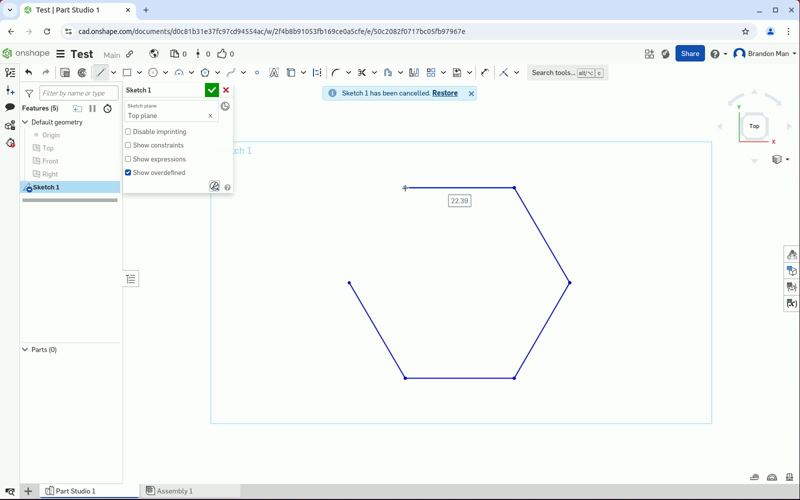
mouse_move(349, 282)
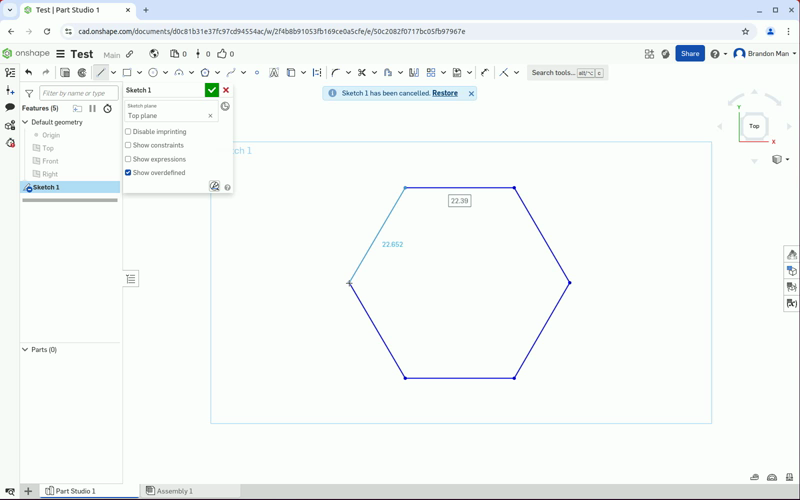
key_up(shift)
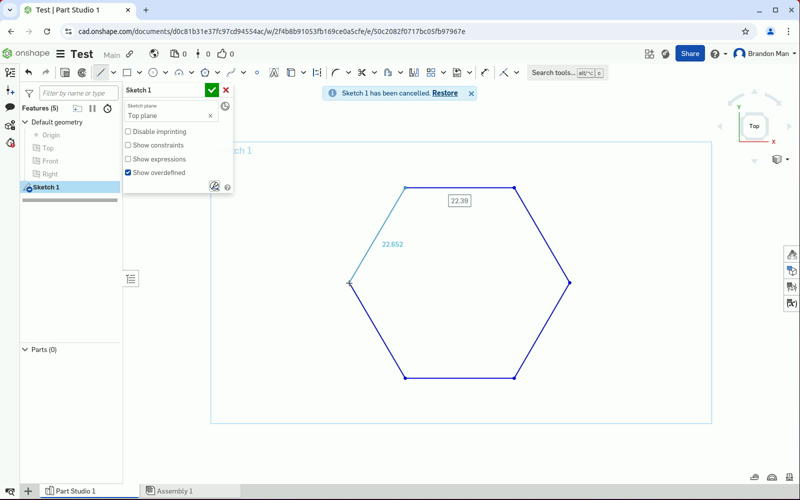
click(349, 282)
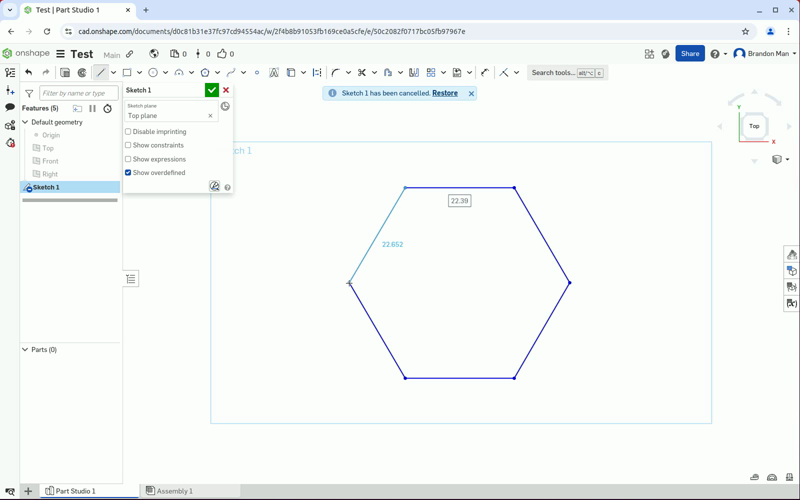
key(esc)
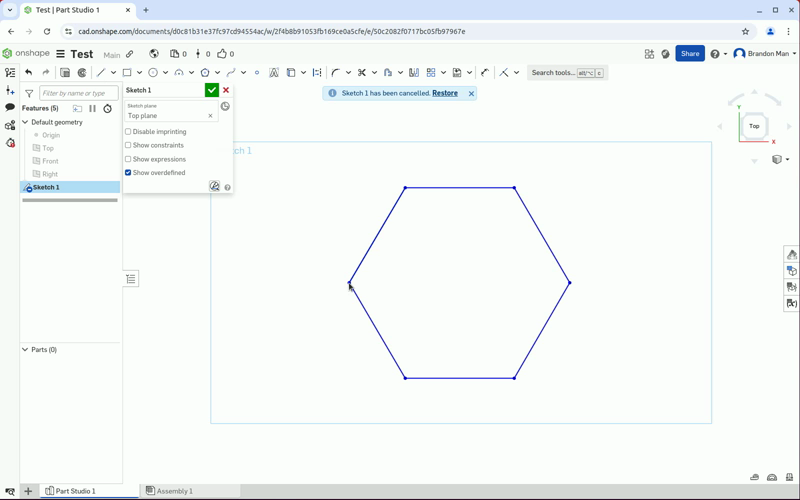
mouse_move(423, 347)
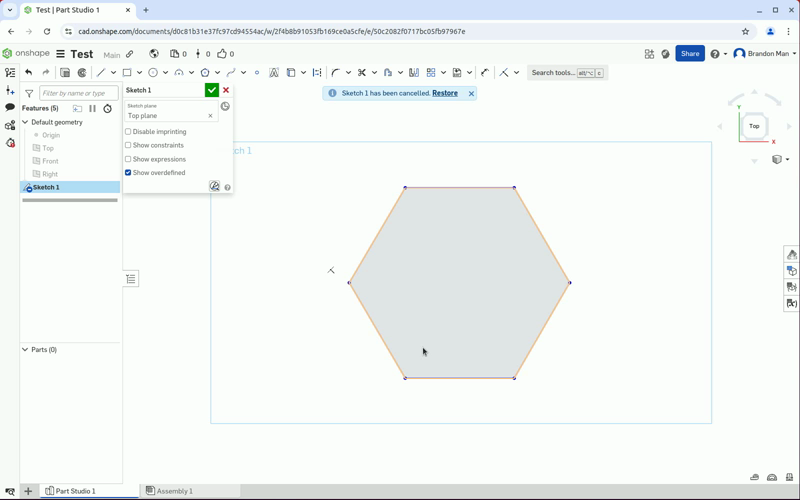
click(423, 347)
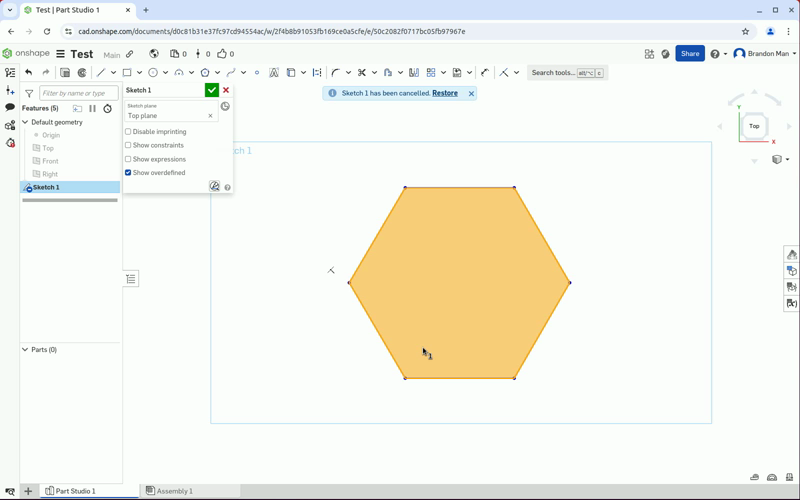
mouse_move(73, 352)
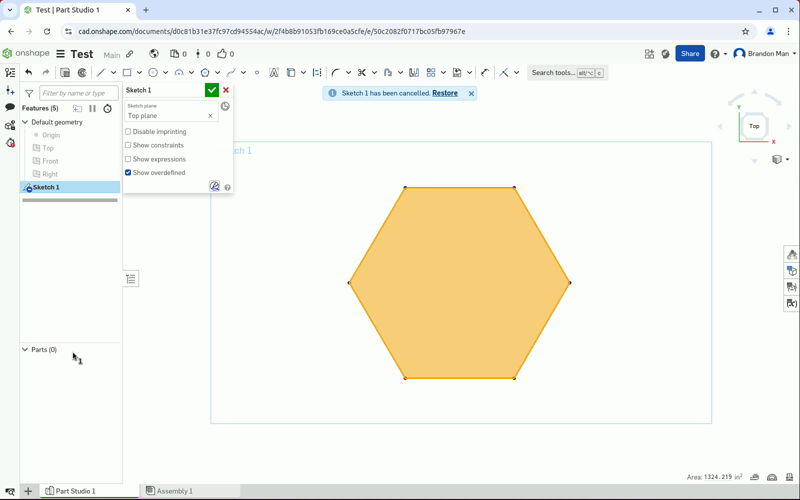
key(shift+y)
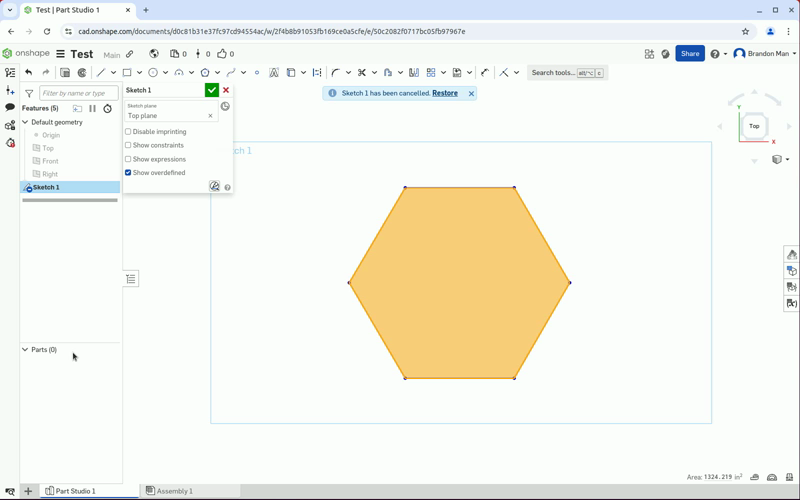
key(shift+e)
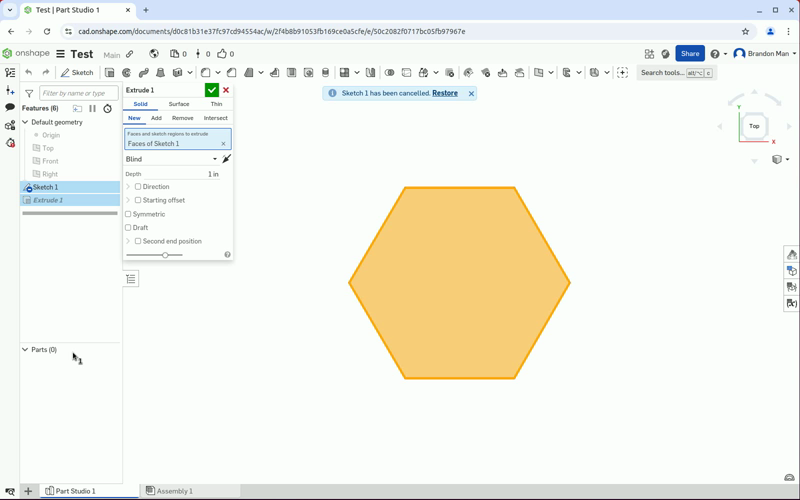
mouse_move(143, 106)
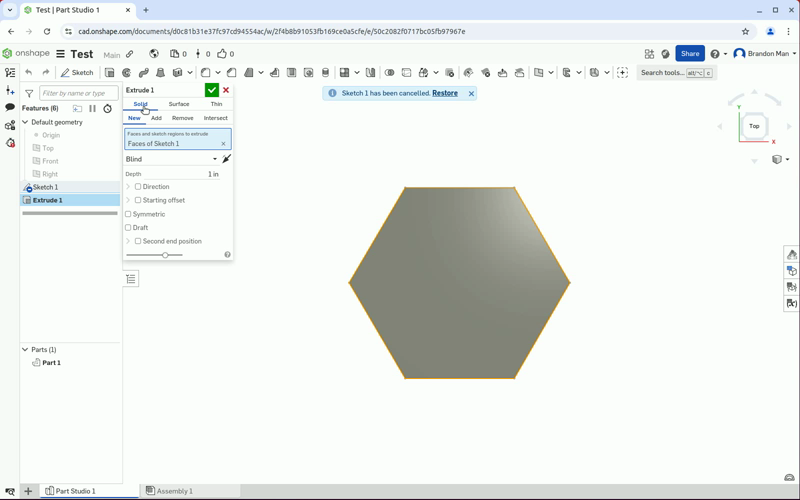
click(143, 106)
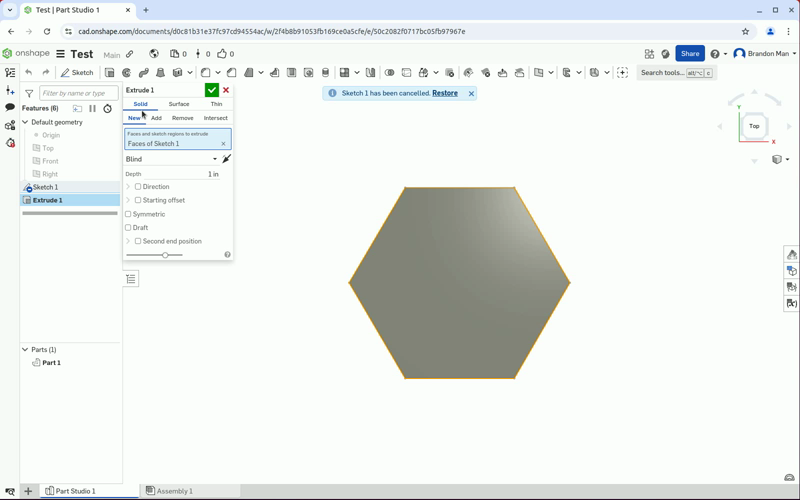
mouse_move(137, 120)
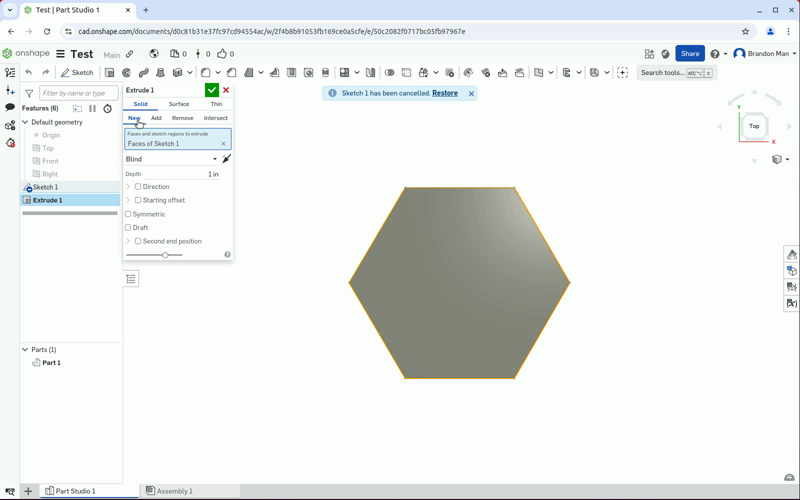
click(137, 120)
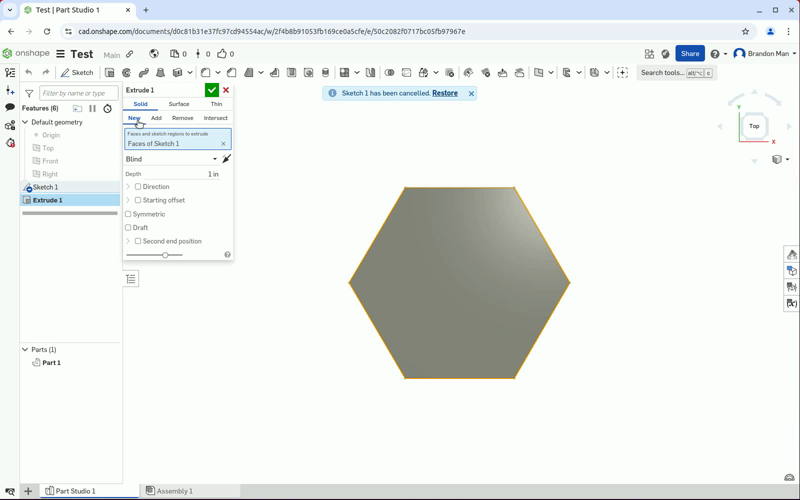
key(tab, 4)
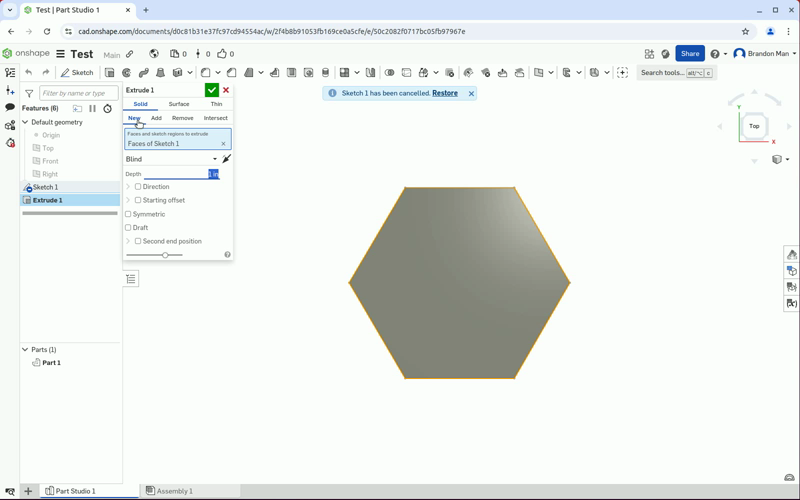
text(15.405)
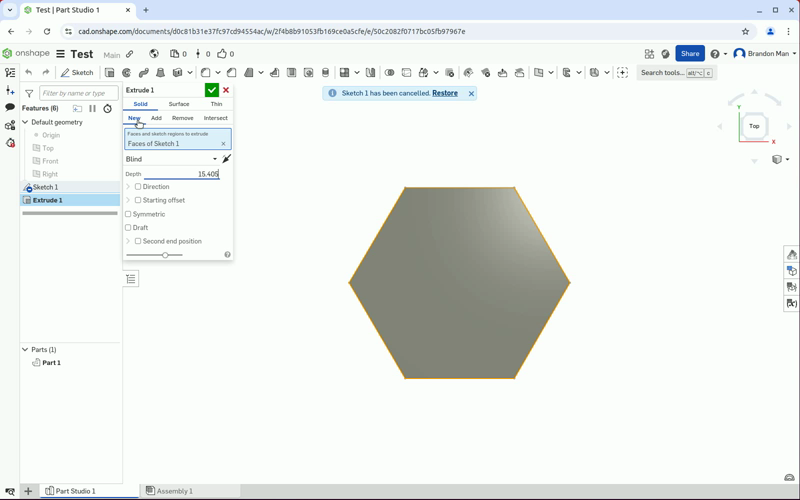
key(enter)
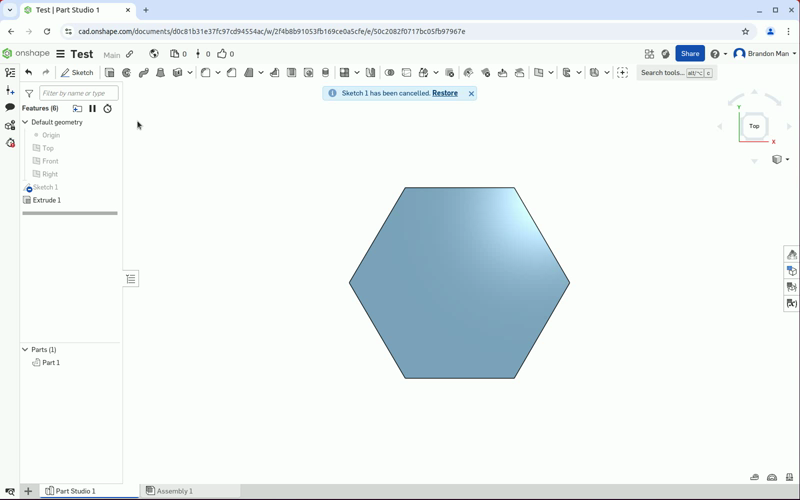
key(shift+h)
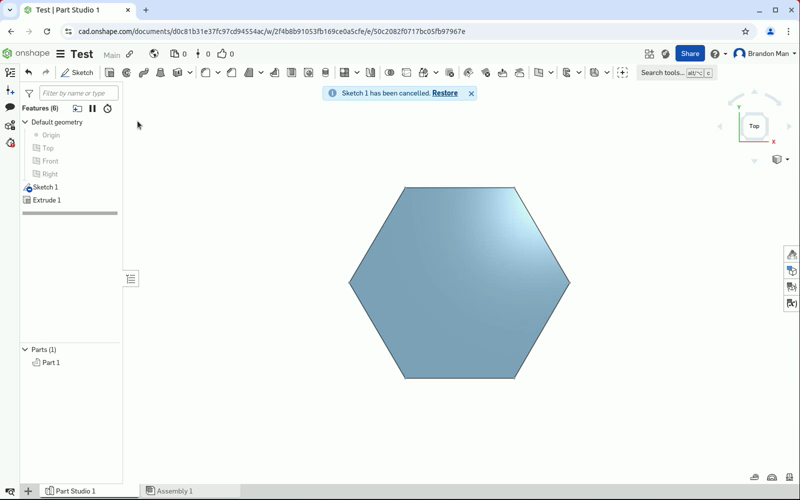
key(shift+h)
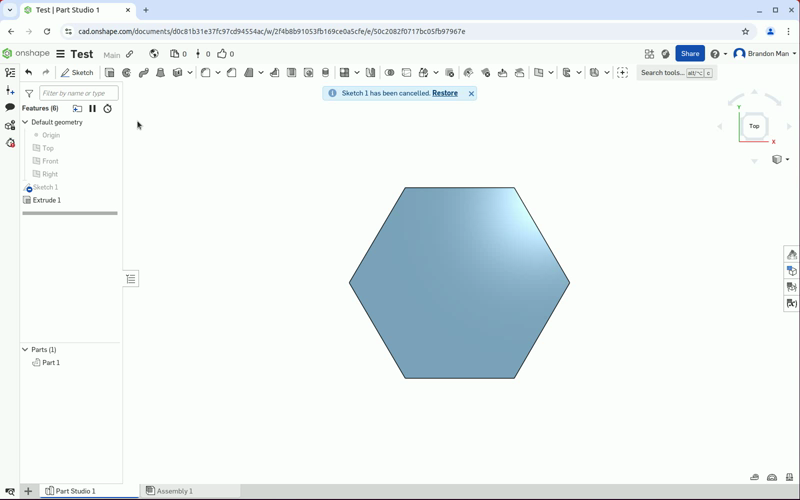
mouse_move(73, 189)
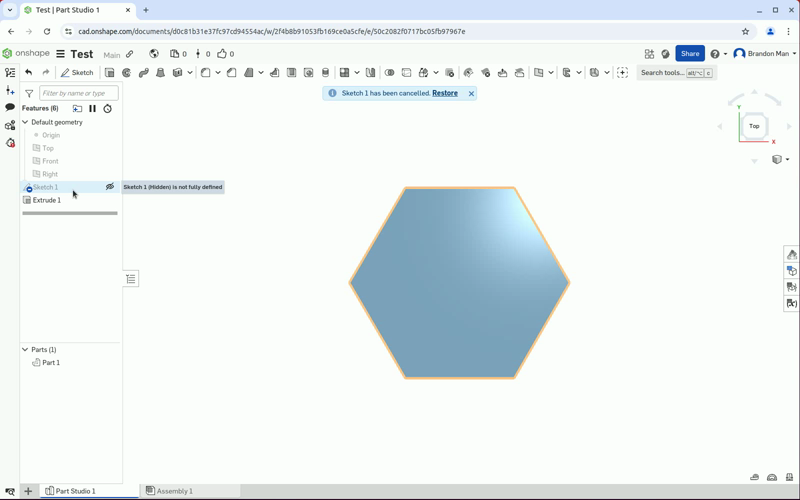
click(73, 189)
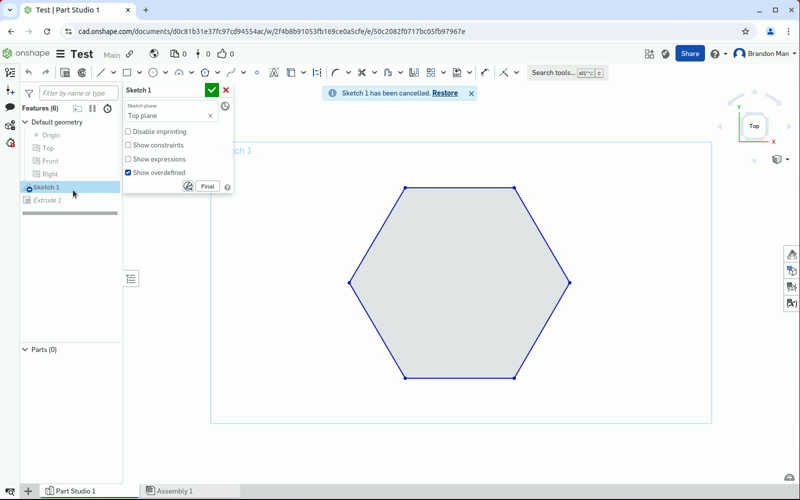
mouse_move(229, 92)
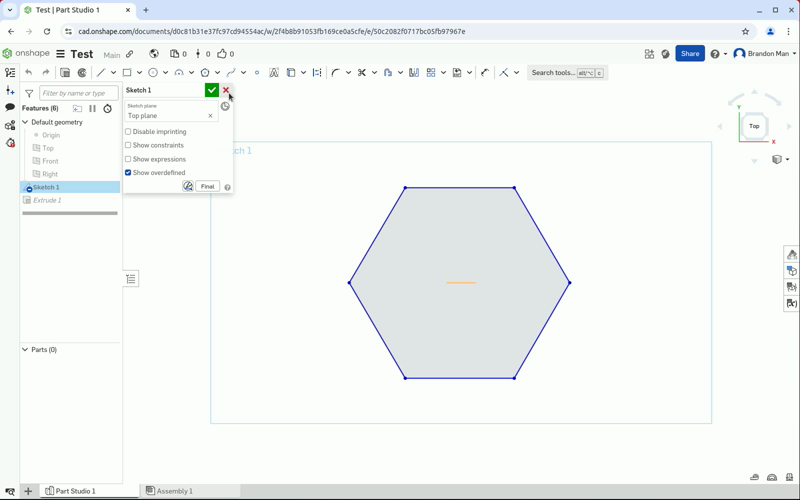
click(229, 92)
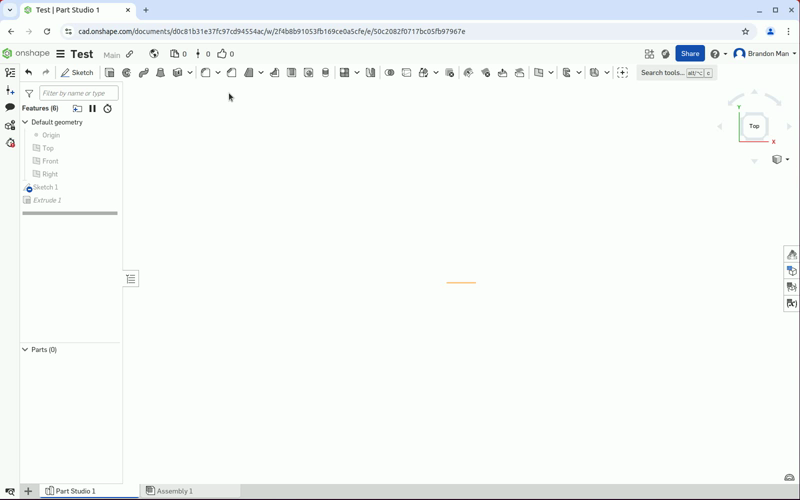
mouse_move(541, 75)
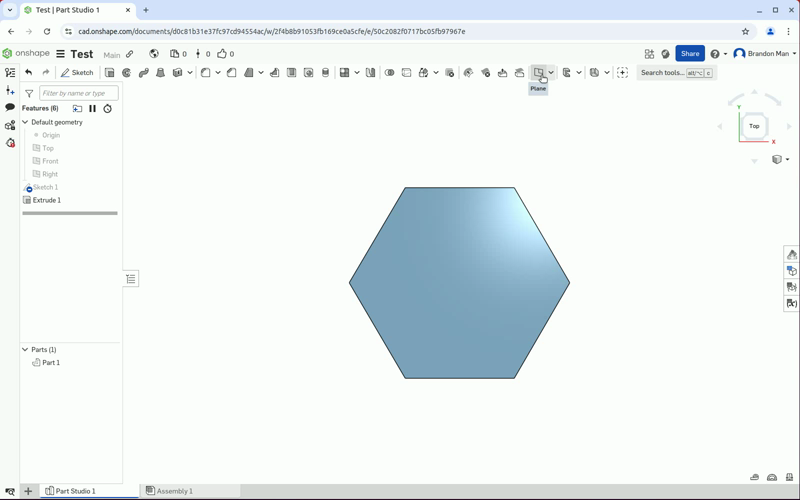
click(541, 75)
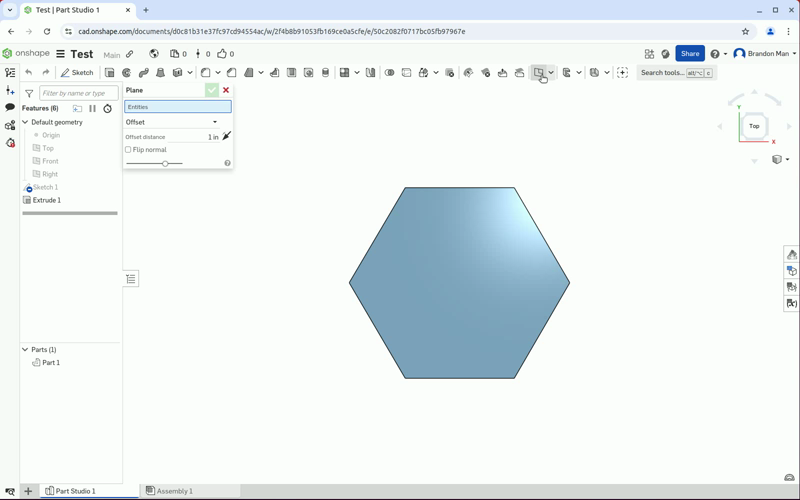
mouse_move(73, 150)
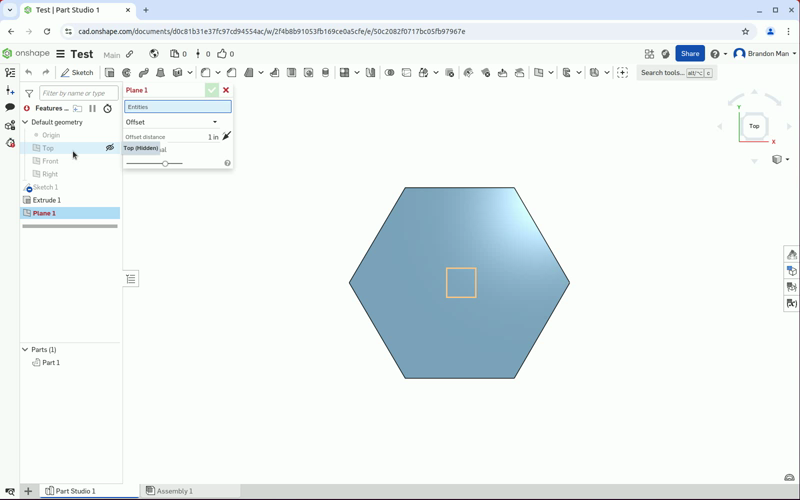
click(73, 150)
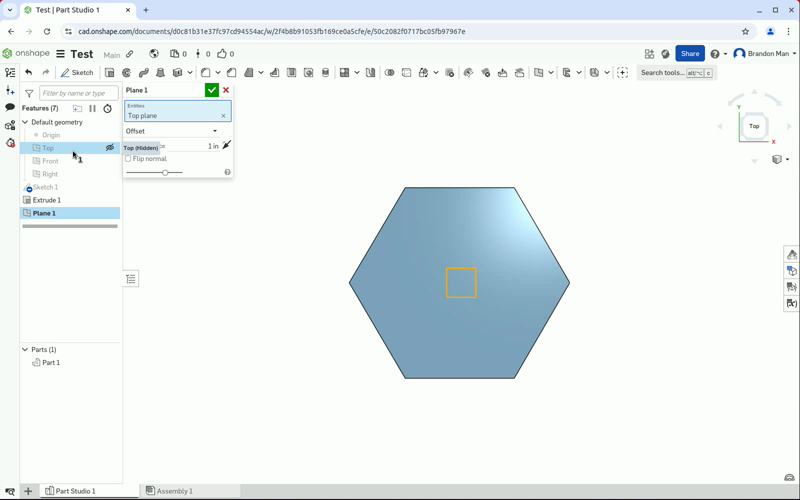
key(tab, 2)
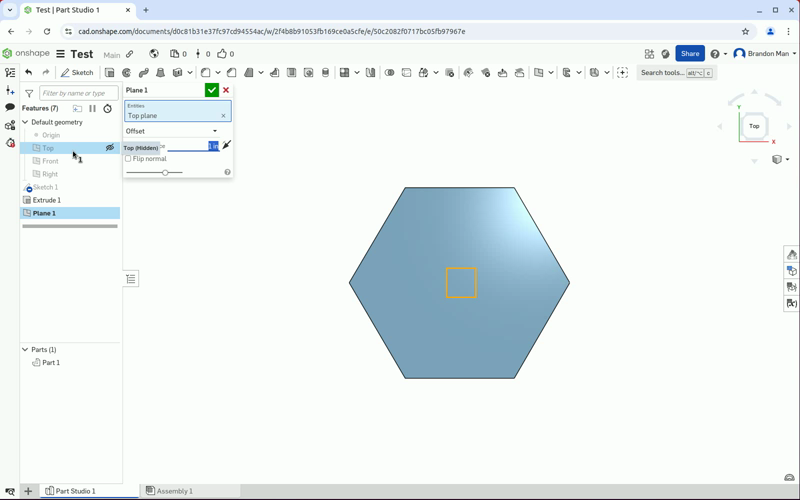
text(15.405)
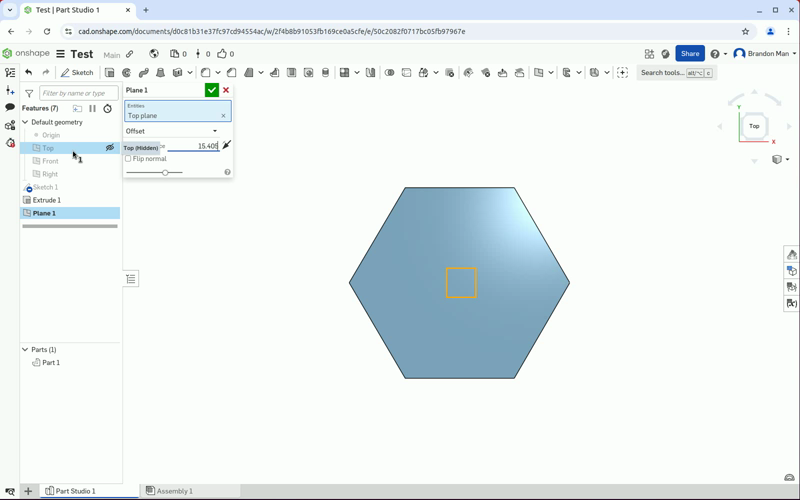
key(enter, 2)
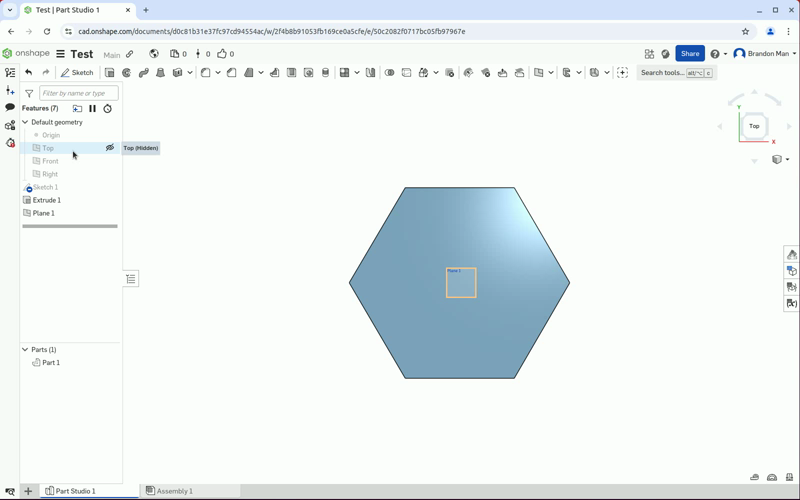
key(shift+s)
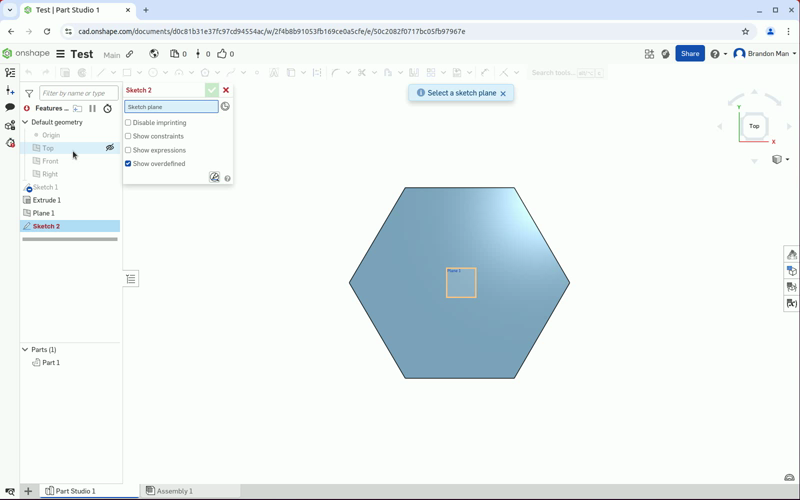
mouse_move(73, 215)
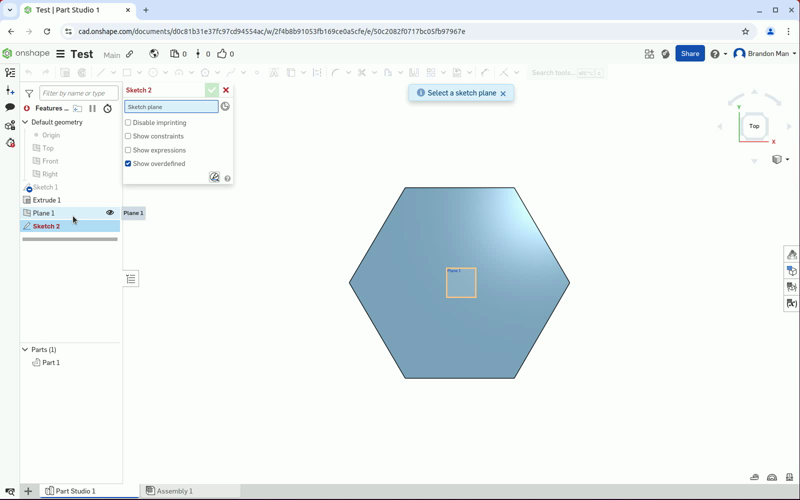
click(73, 215)
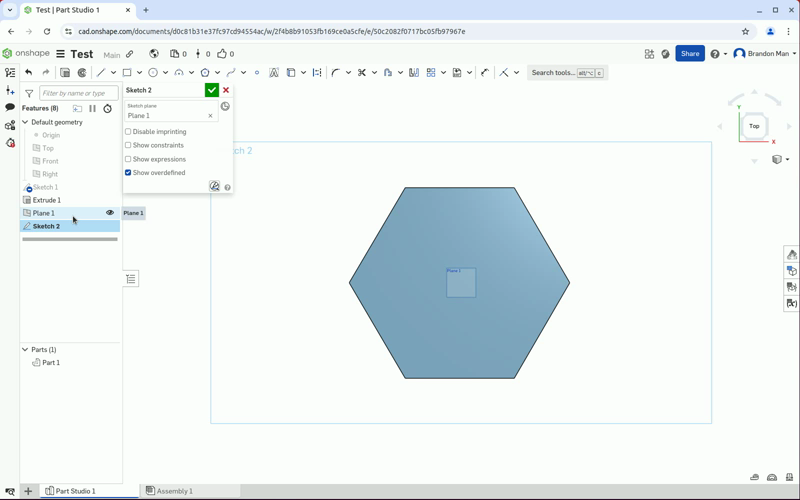
mouse_move(73, 352)
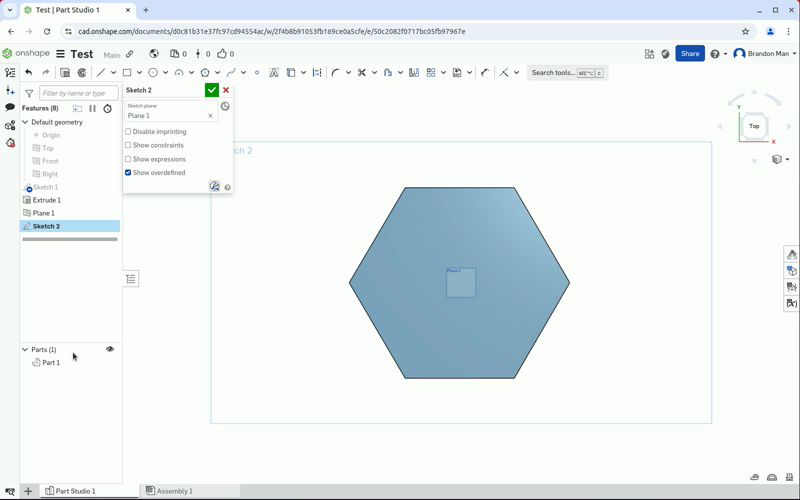
key(y)
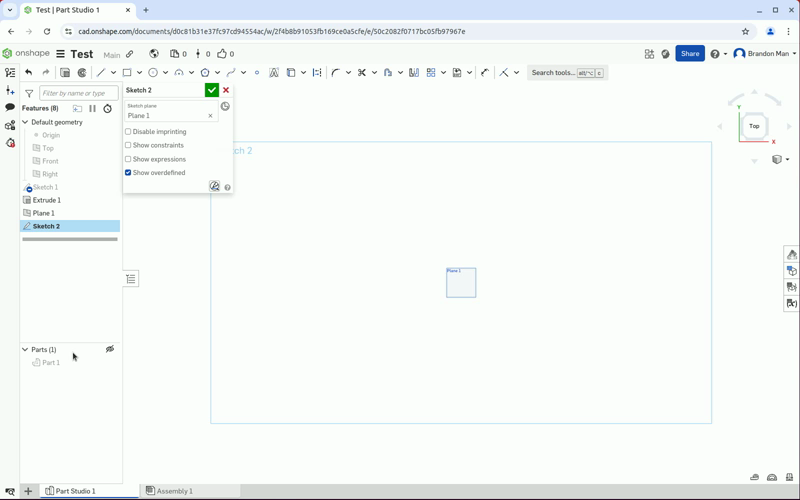
key(c)
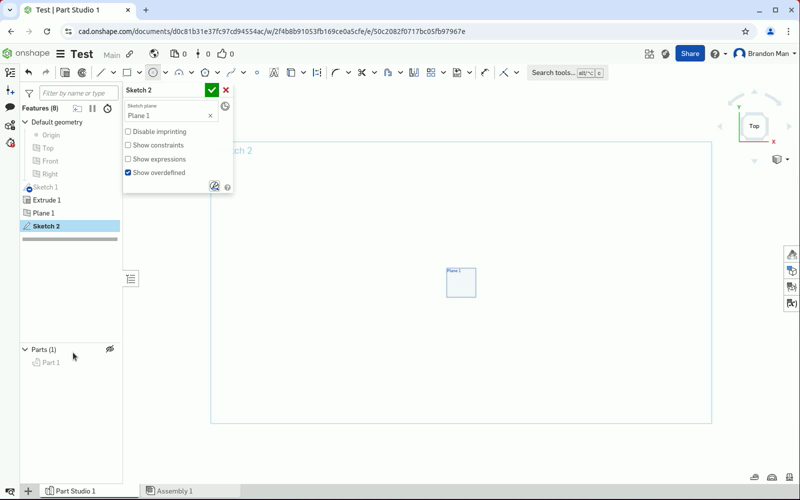
key_down(shift)
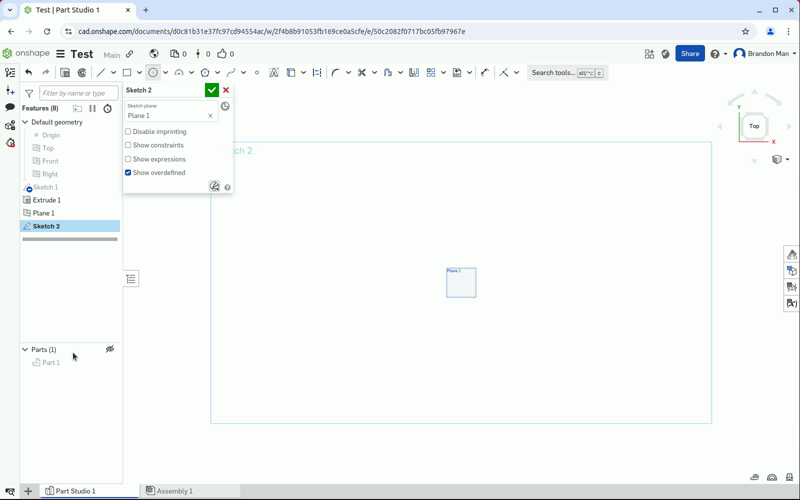
mouse_move(461, 282)
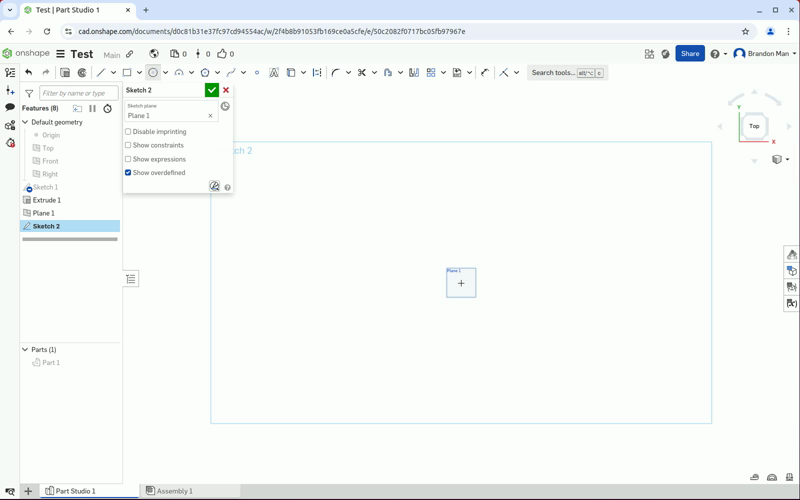
click(461, 282)
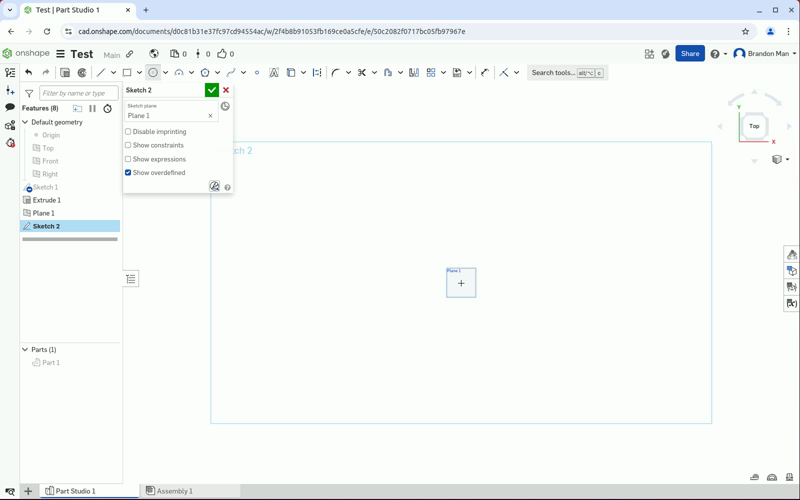
key_up(shift)
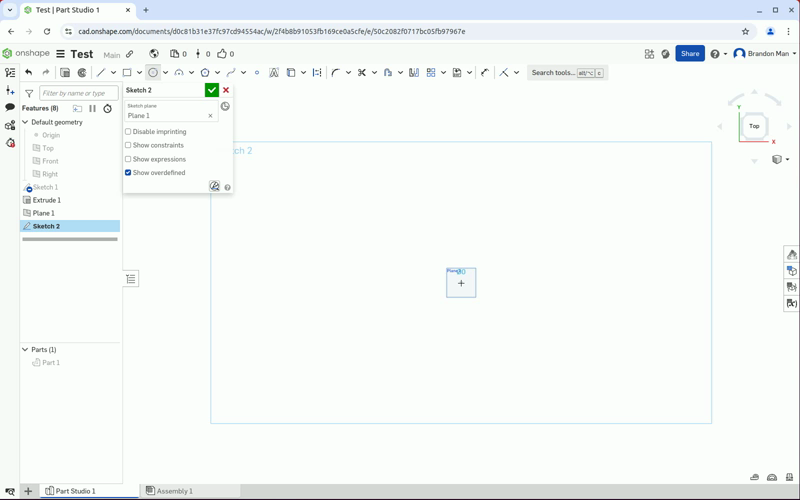
mouse_move(552, 282)
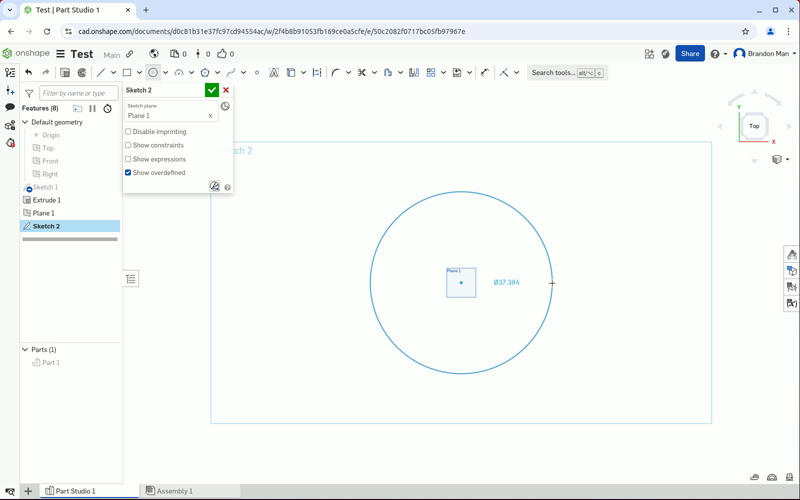
click(552, 282)
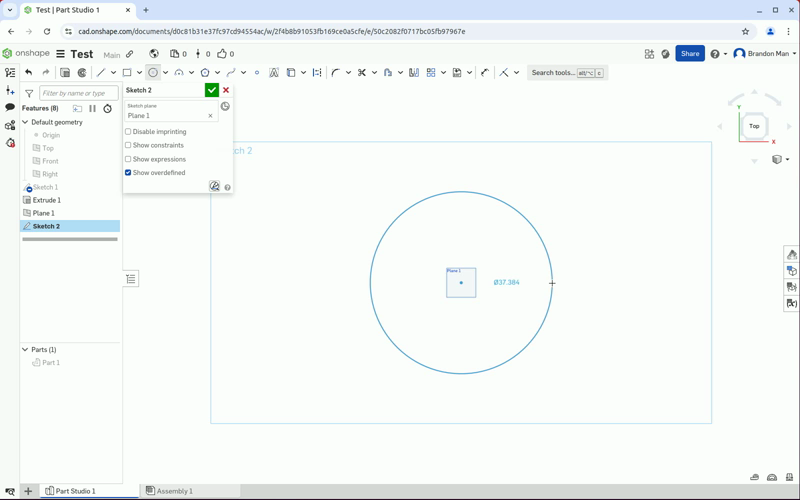
key(esc)
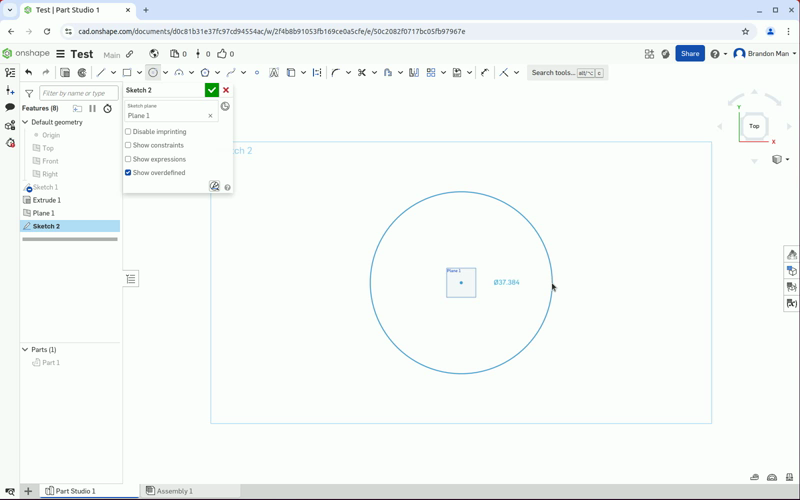
mouse_move(433, 237)
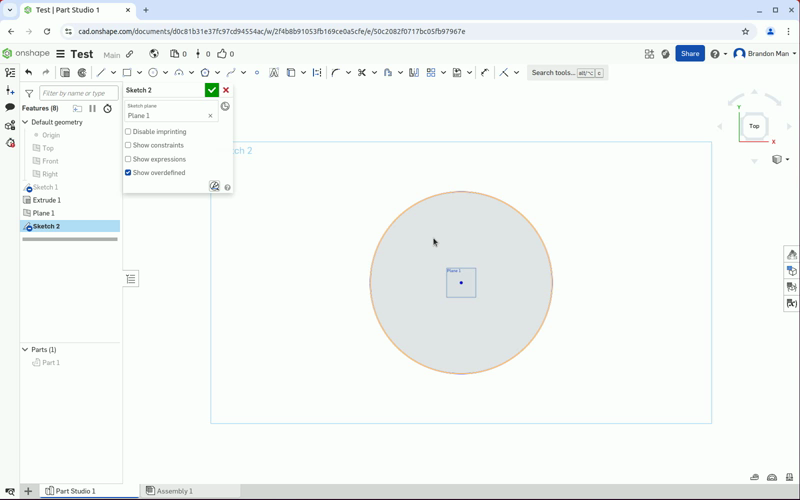
click(433, 237)
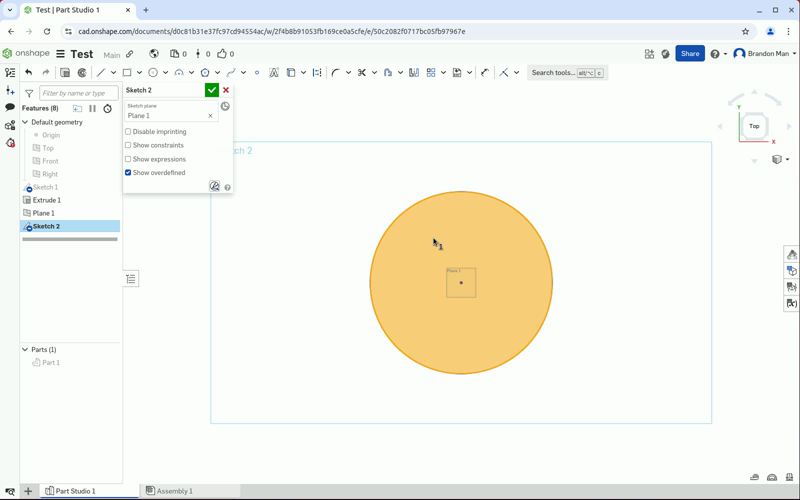
mouse_move(73, 352)
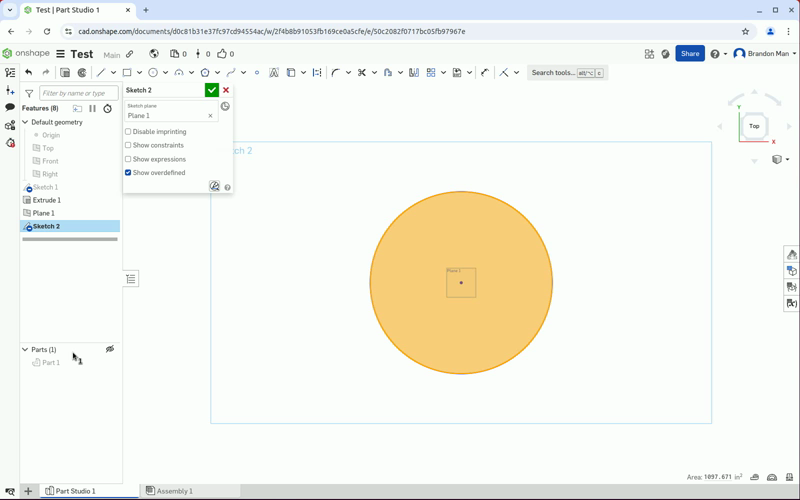
key(shift+y)
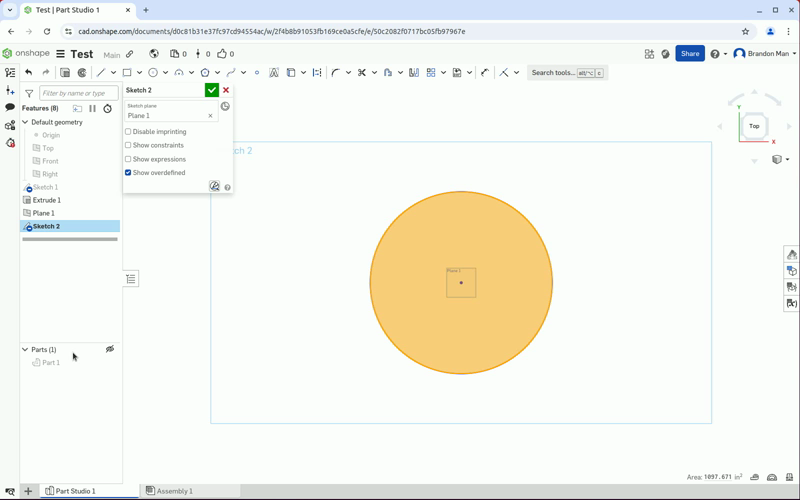
key(shift+e)
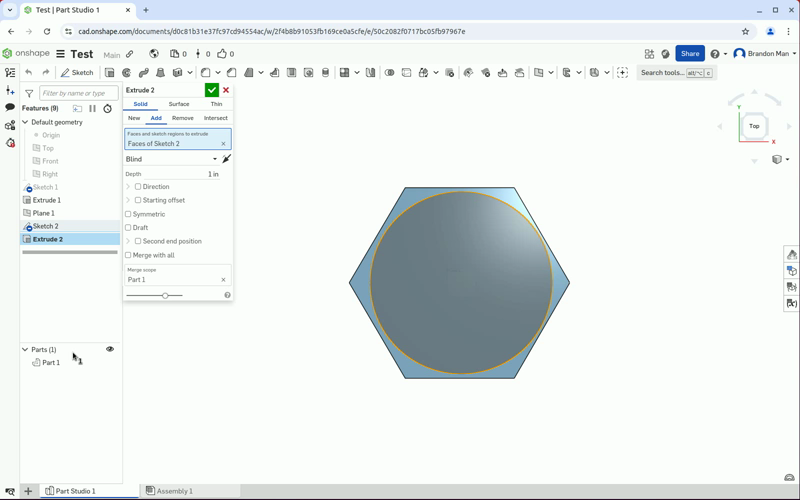
mouse_move(143, 106)
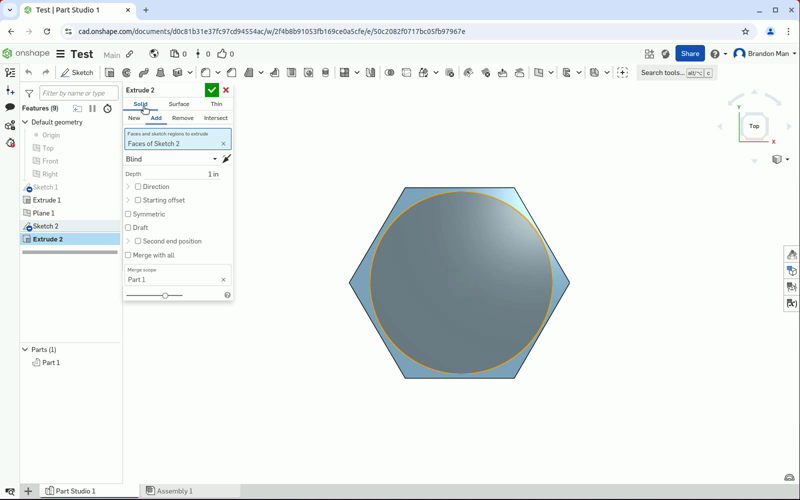
click(143, 106)
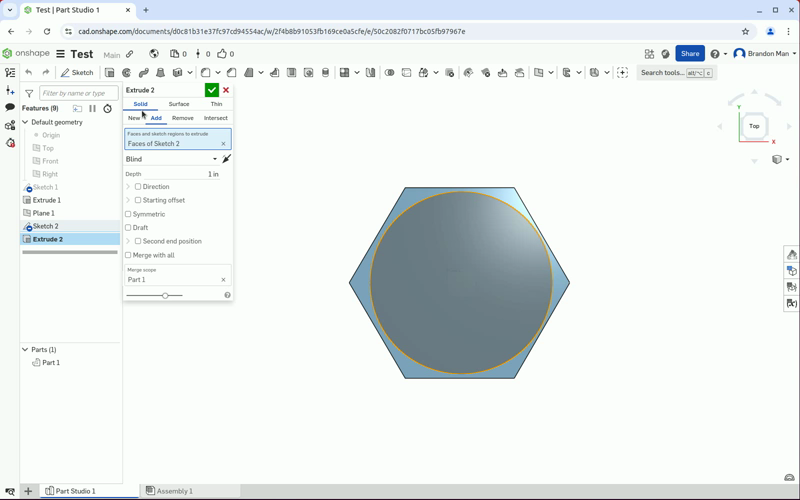
mouse_move(137, 120)
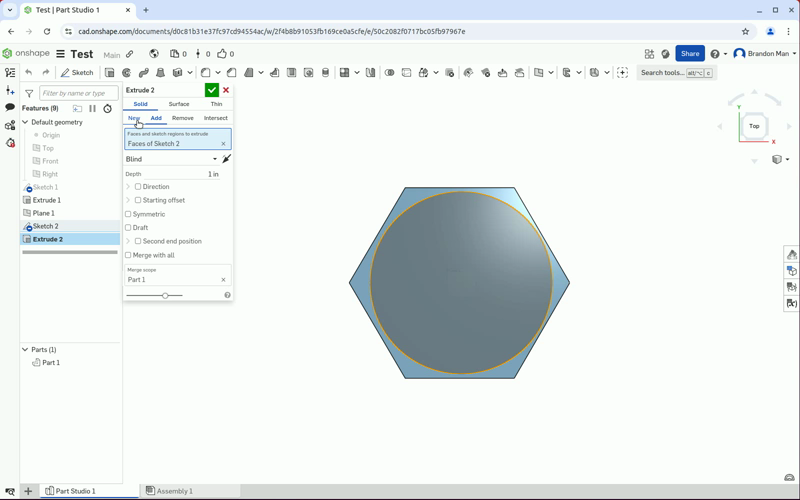
click(137, 120)
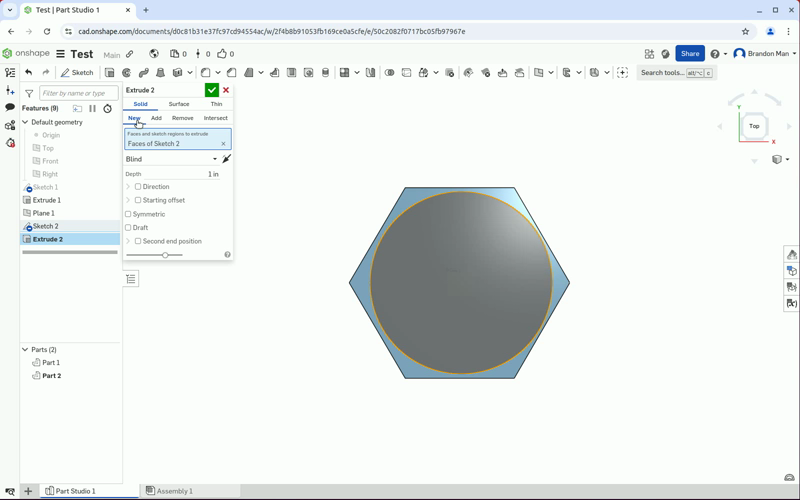
key(tab, 4)
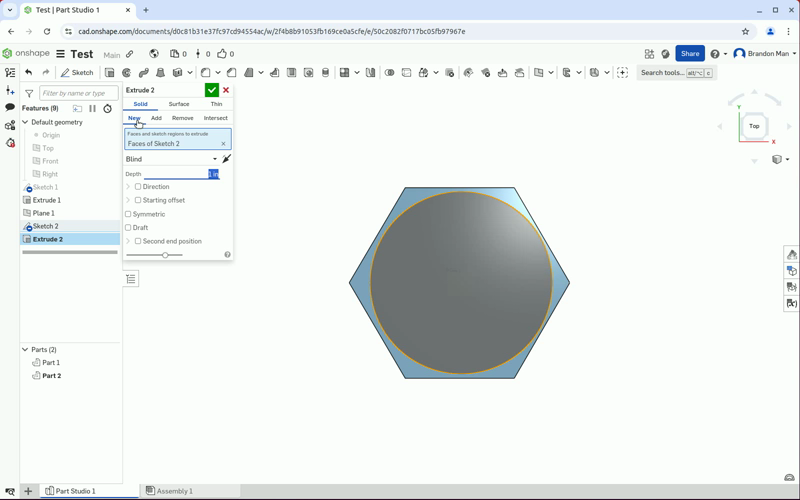
text(7.703)
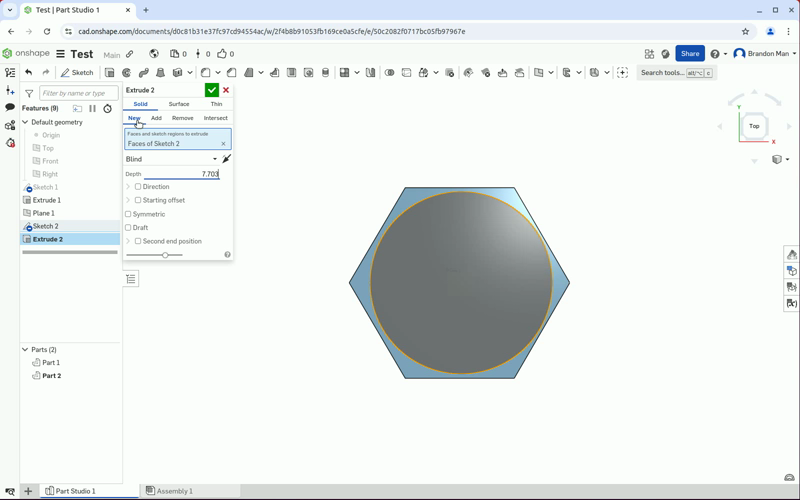
key(enter)
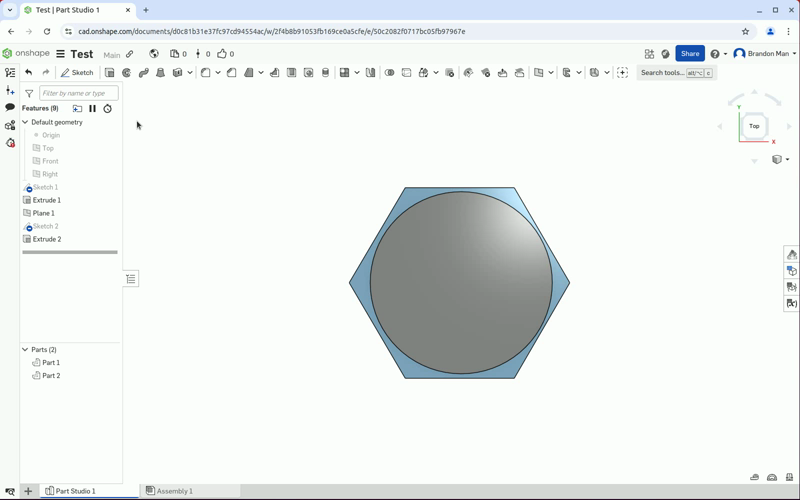
key(shift+h)
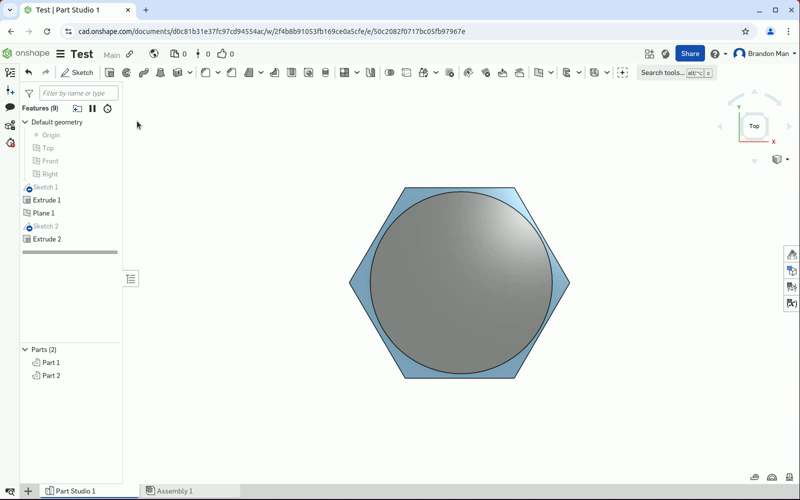
key(shift+h)
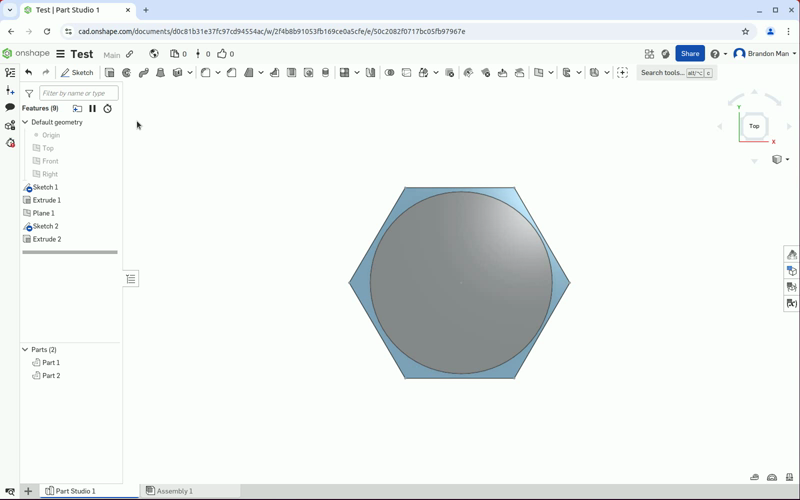
key(shift+7)
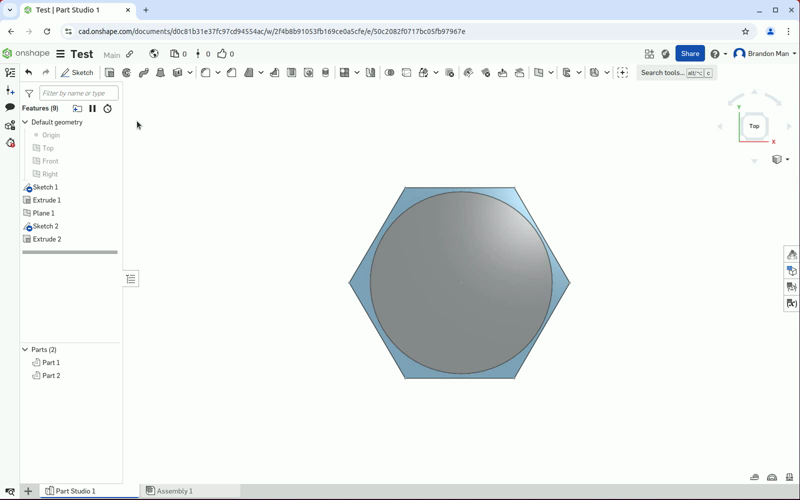
key(up, 3)
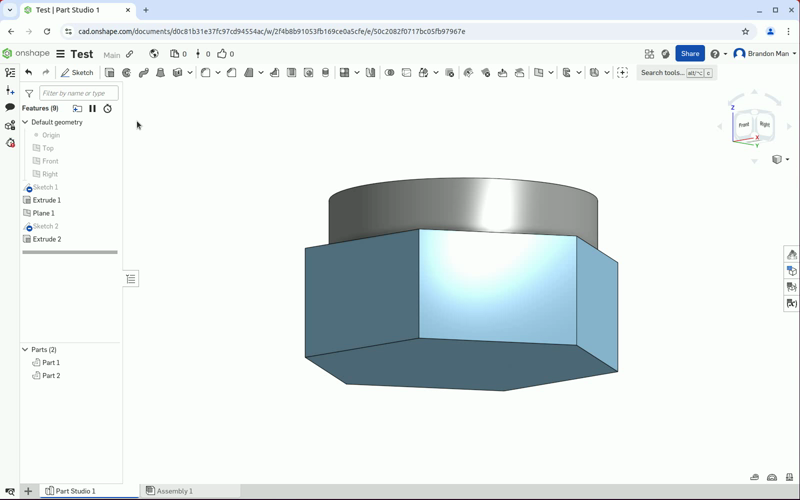
key(left, 3)
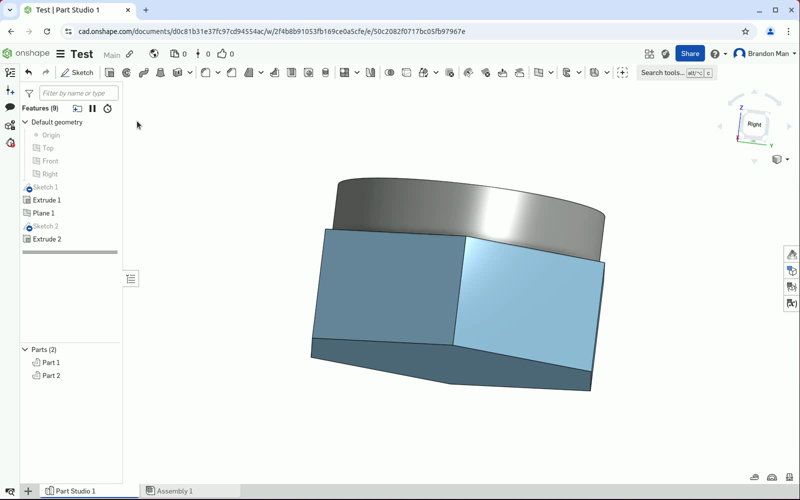
key(right, 3)
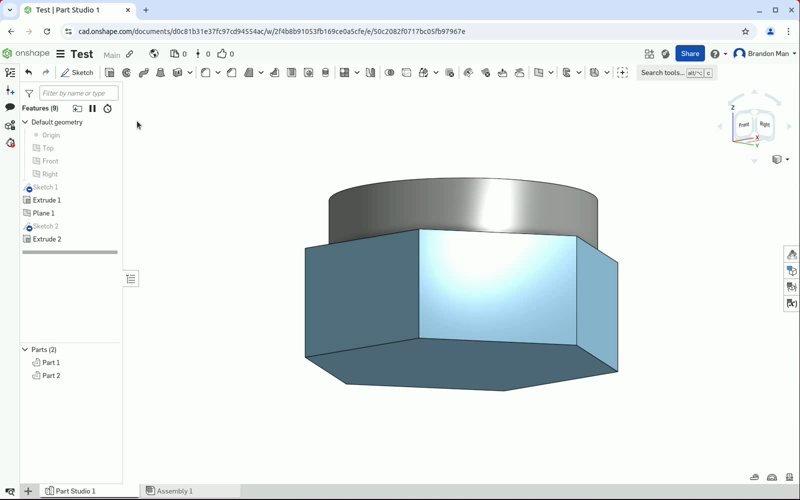
key(down, 3)
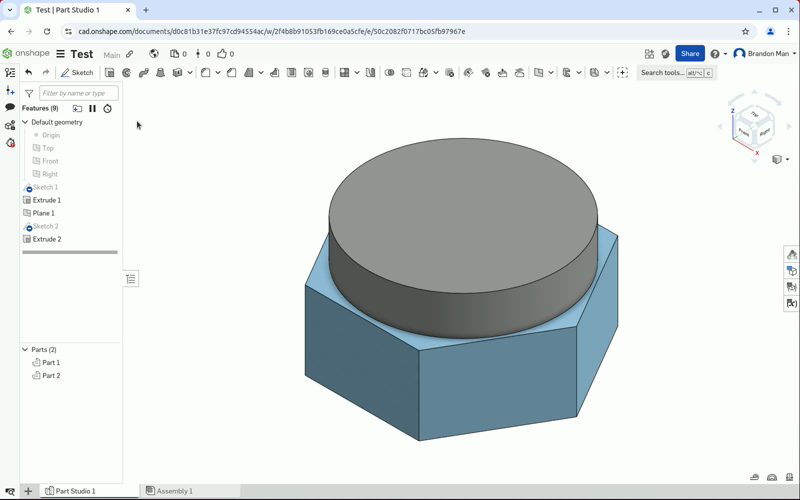
mouse_move(73, 189)
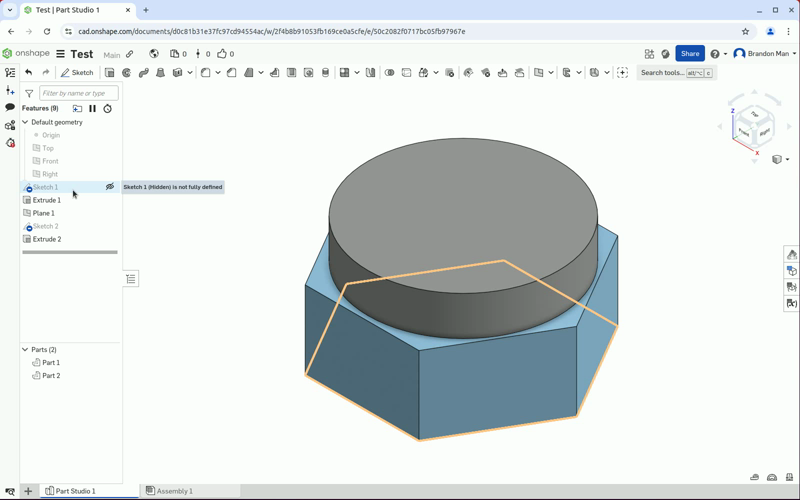
click(73, 189)